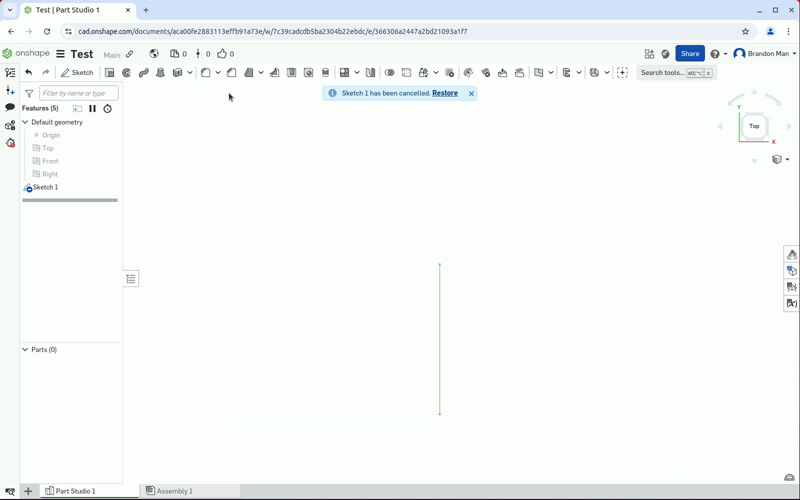
key(shift+h)
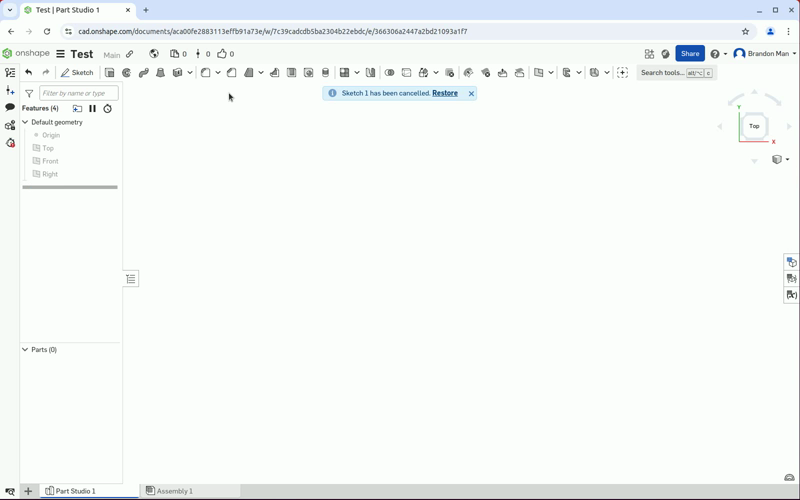
mouse_move(73, 352)
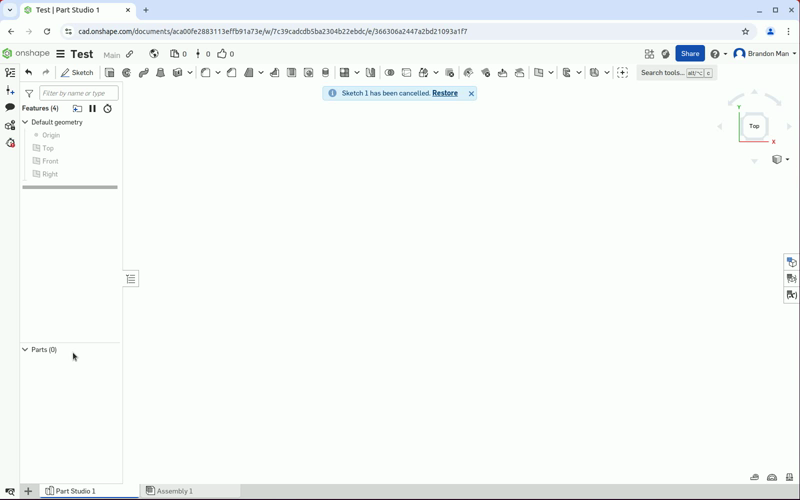
key(y)
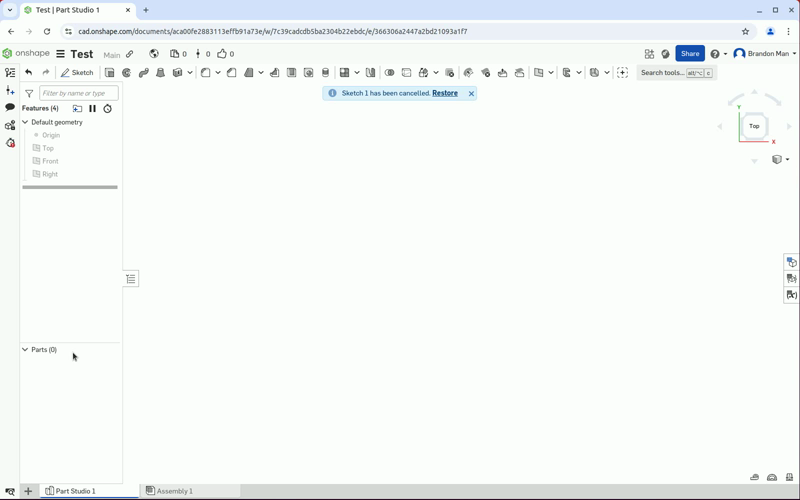
key(shift+p)
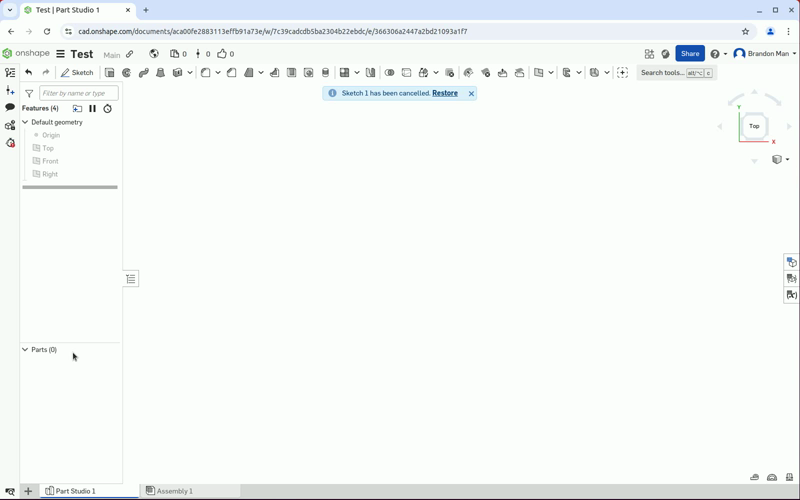
key(space)
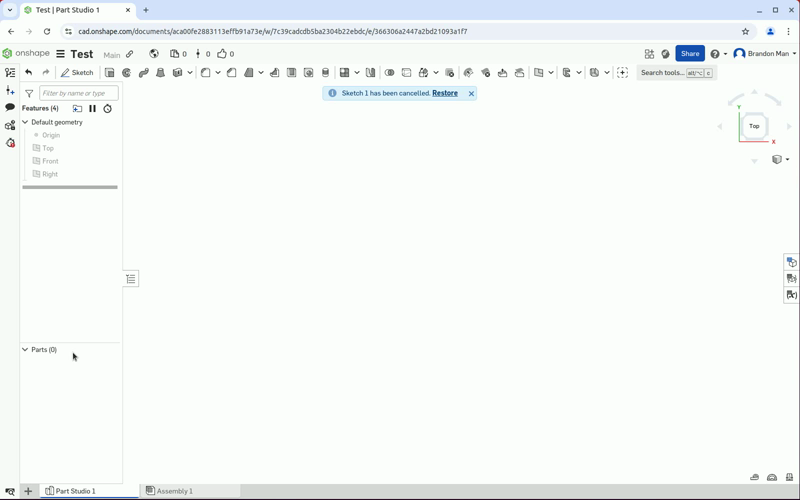
key_down(shift)
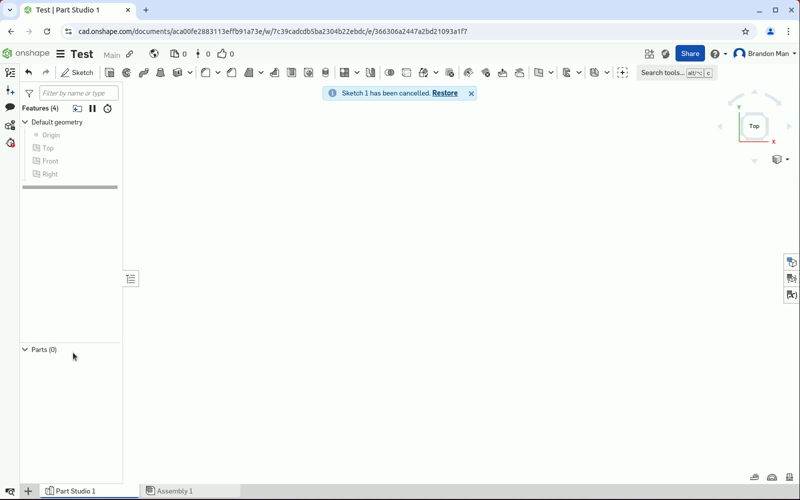
key(up)
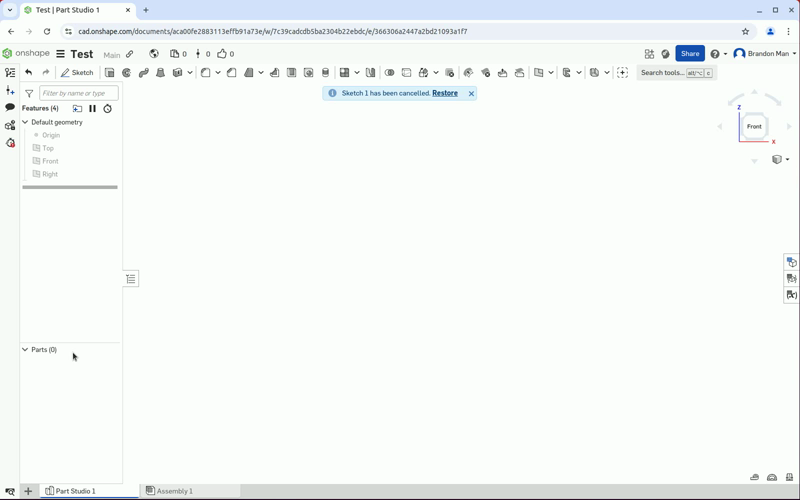
key_up(shift)
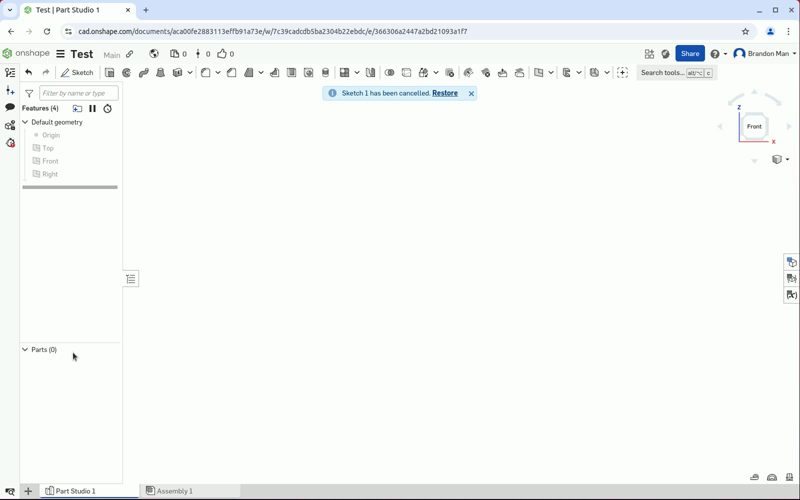
mouse_move(73, 352)
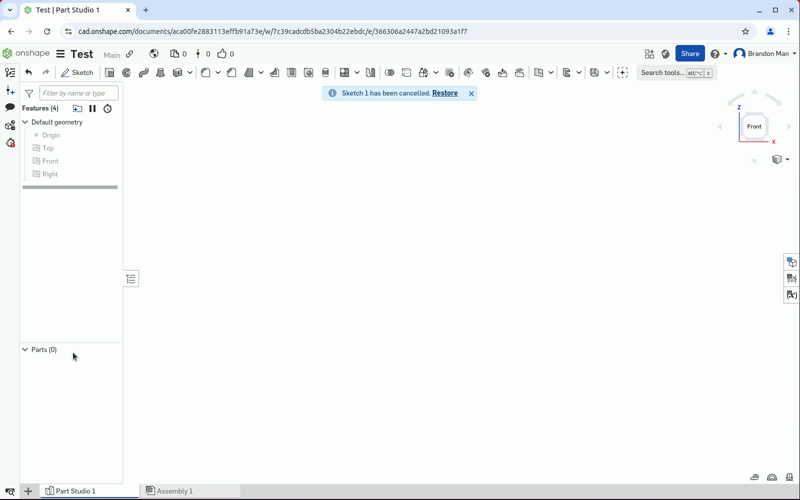
key(shift+y)
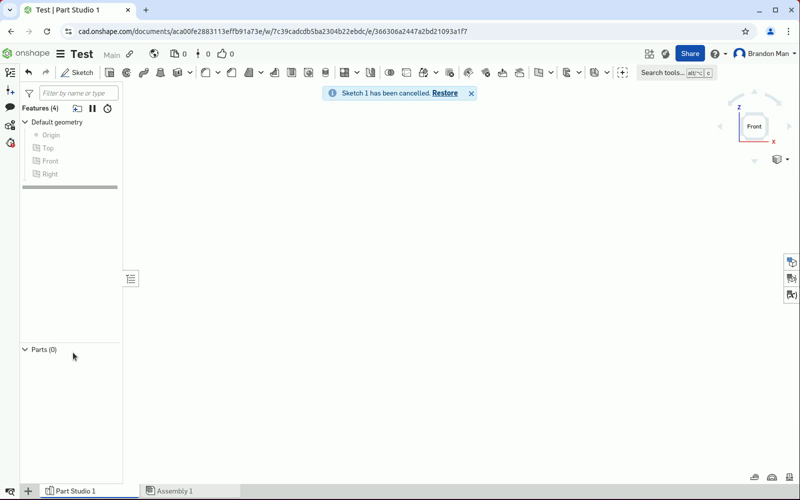
key(shift+s)
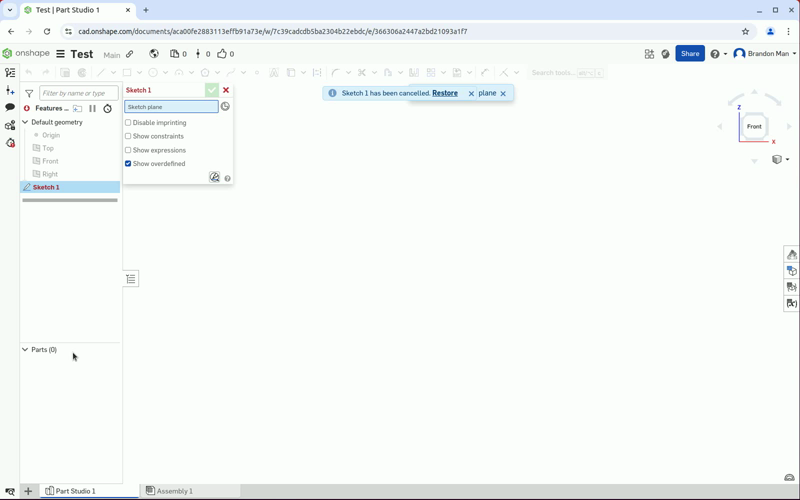
mouse_move(73, 163)
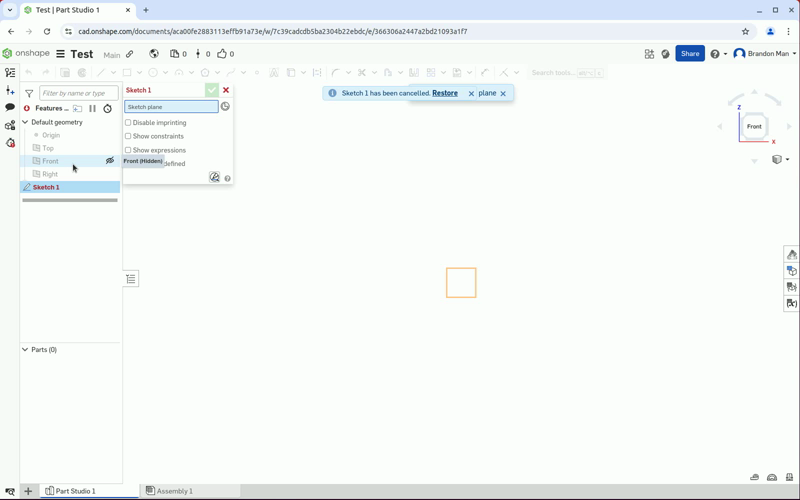
click(73, 163)
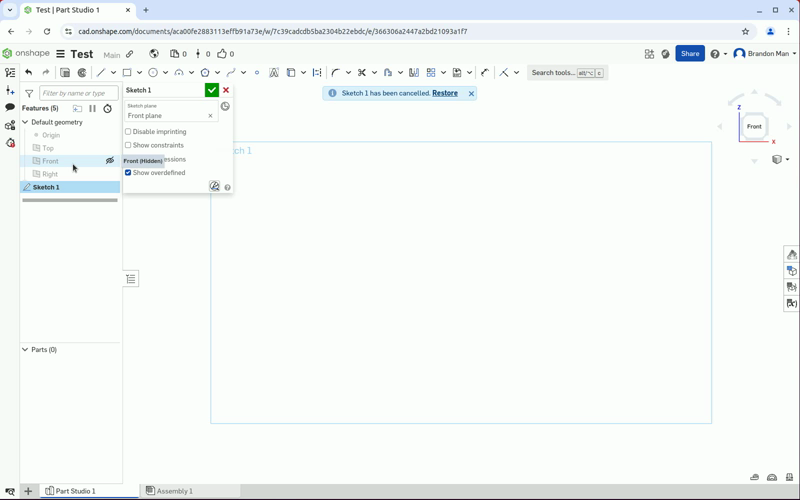
mouse_move(73, 352)
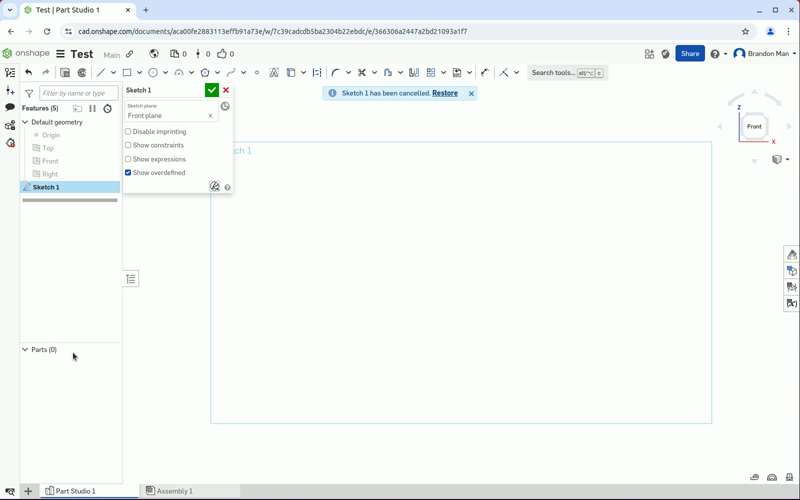
key(y)
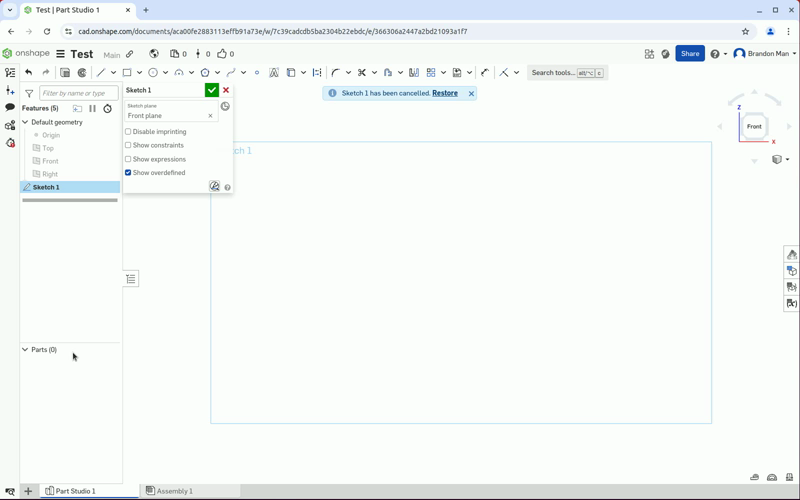
key(l)
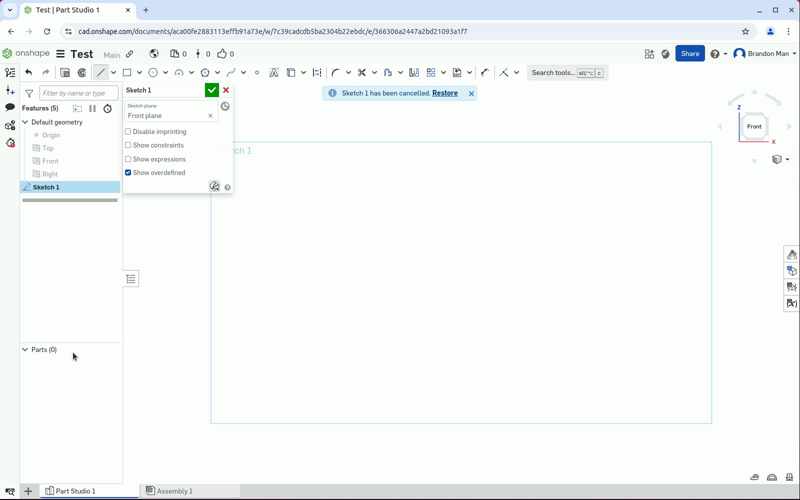
key_down(shift)
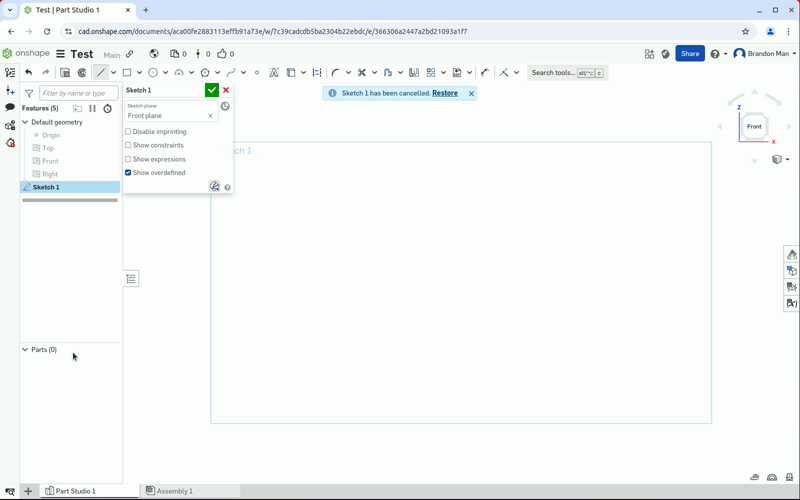
mouse_move(460, 282)
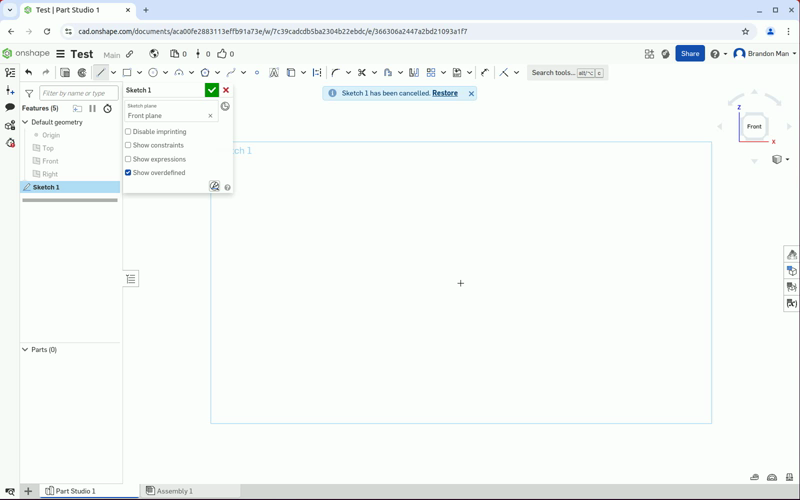
click(460, 282)
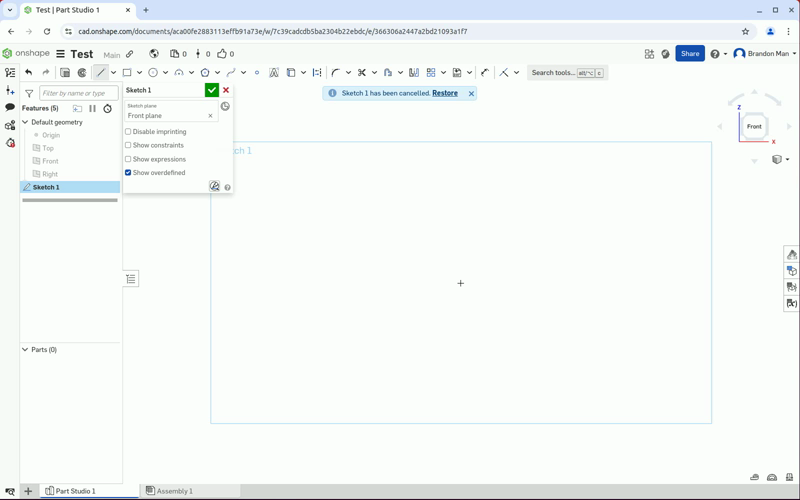
key_up(shift)
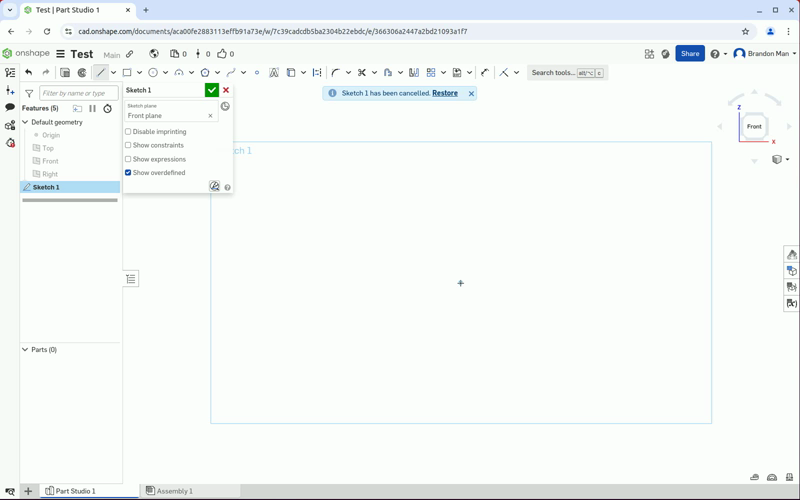
key_down(shift)
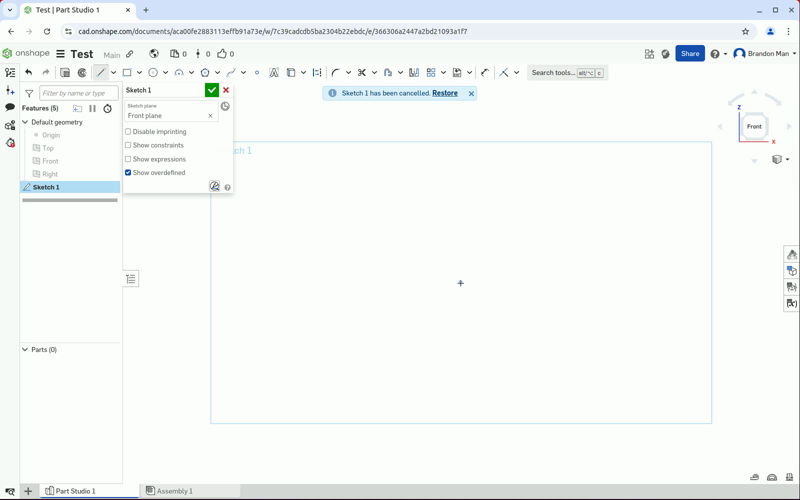
mouse_move(573, 282)
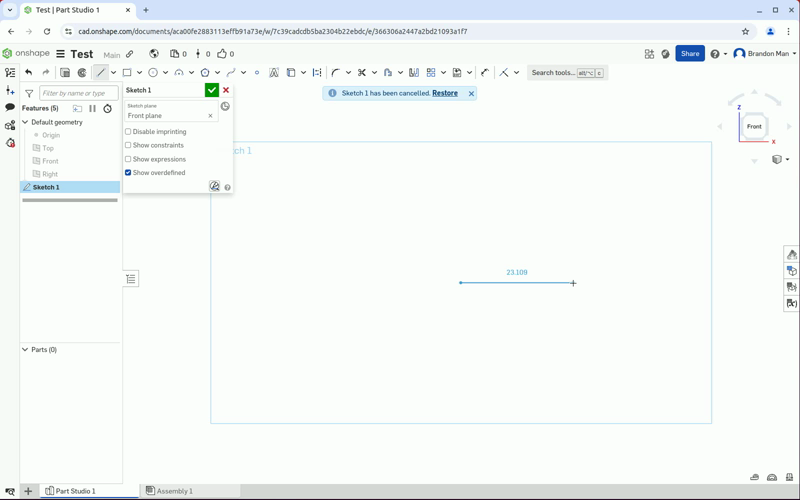
click(573, 282)
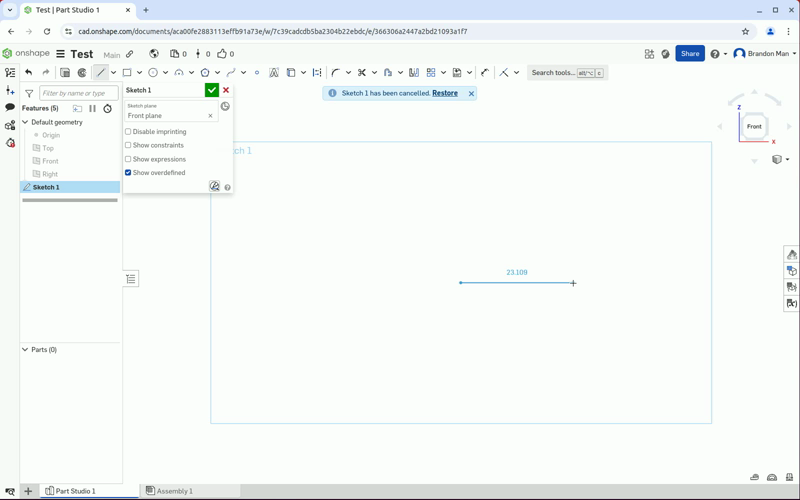
key_up(shift)
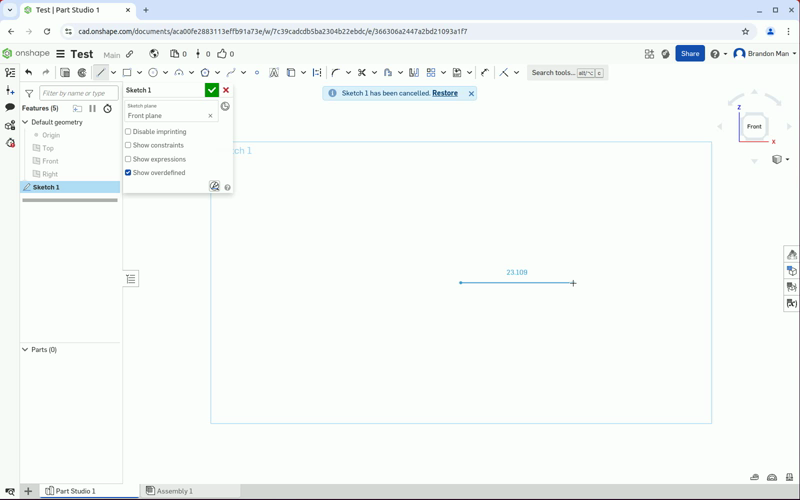
key_down(shift)
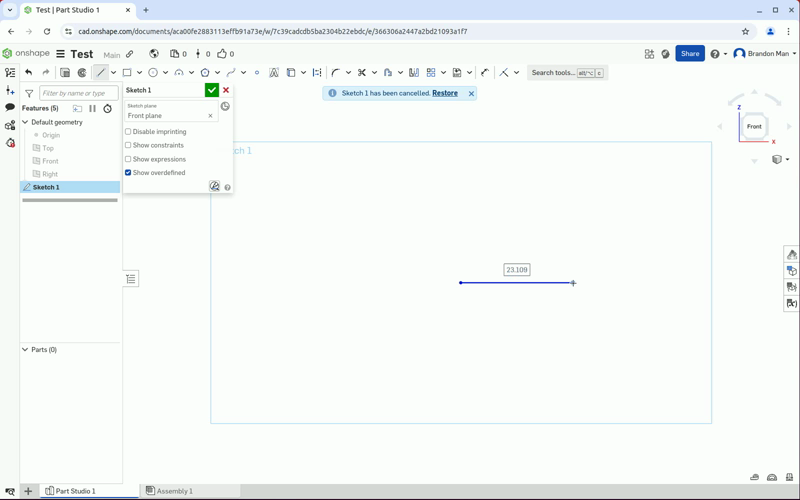
mouse_move(589, 282)
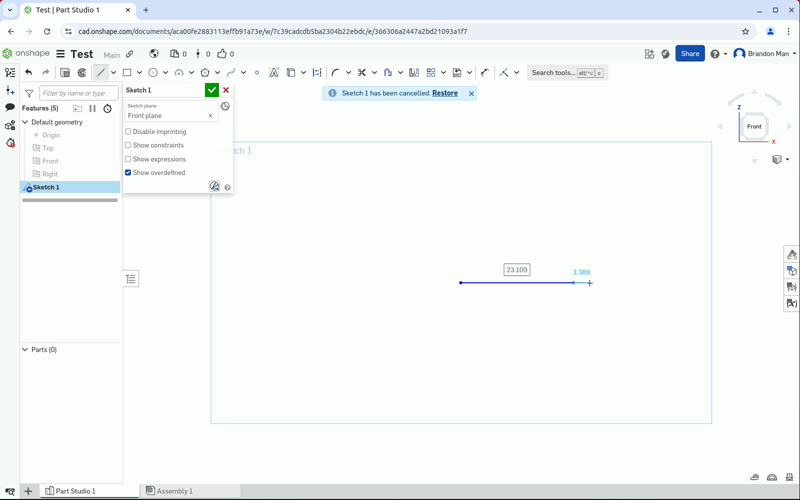
mouse_move(567, 273)
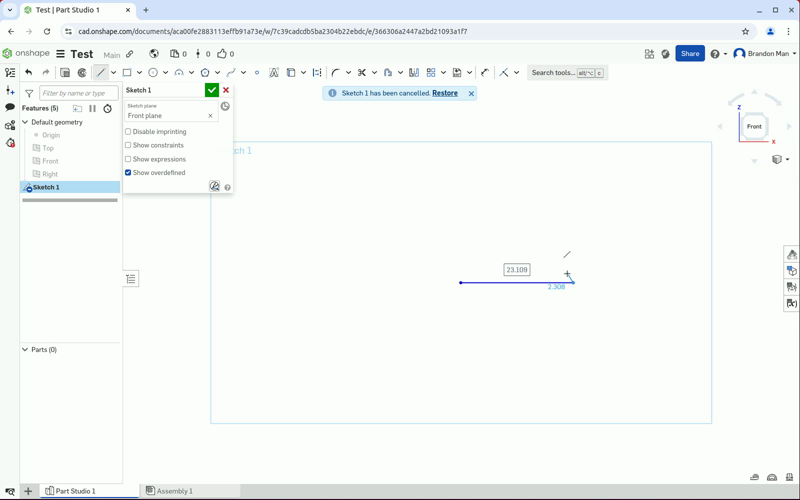
click(567, 273)
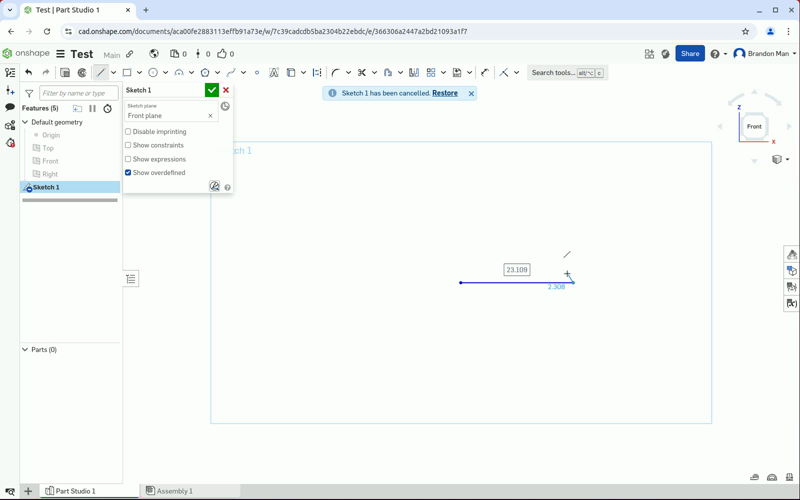
key_up(shift)
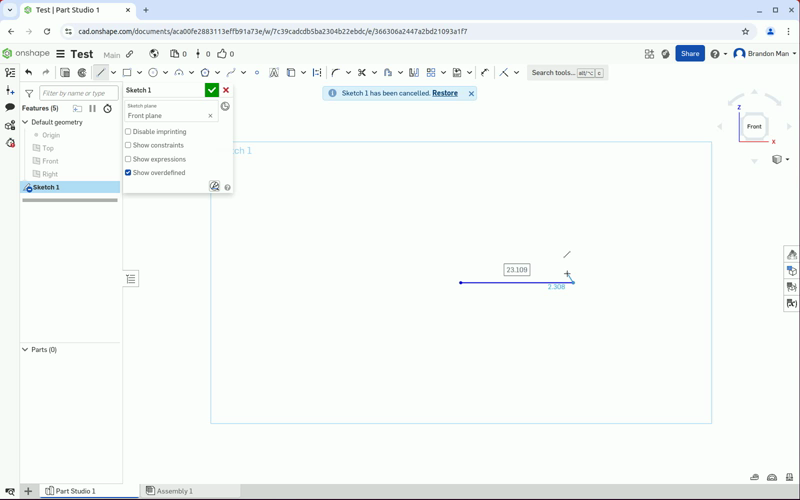
key_down(shift)
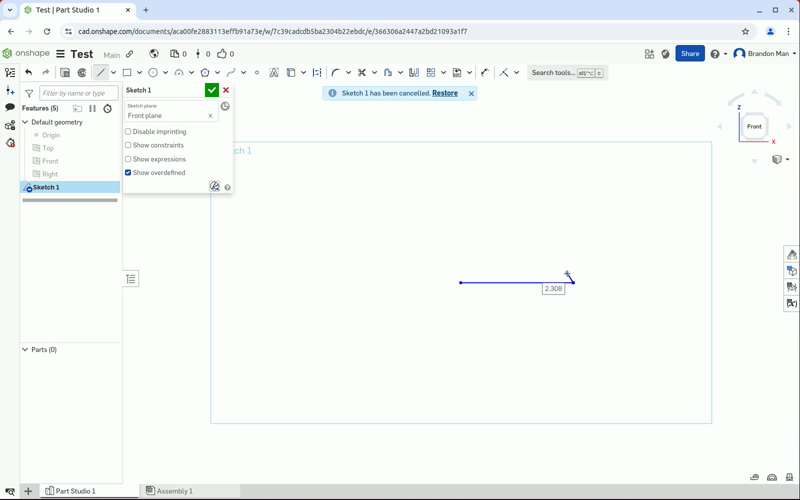
mouse_move(466, 273)
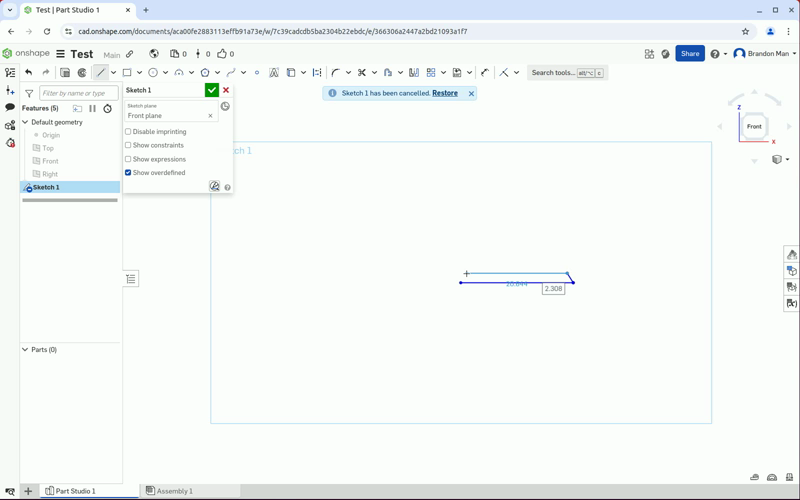
click(466, 273)
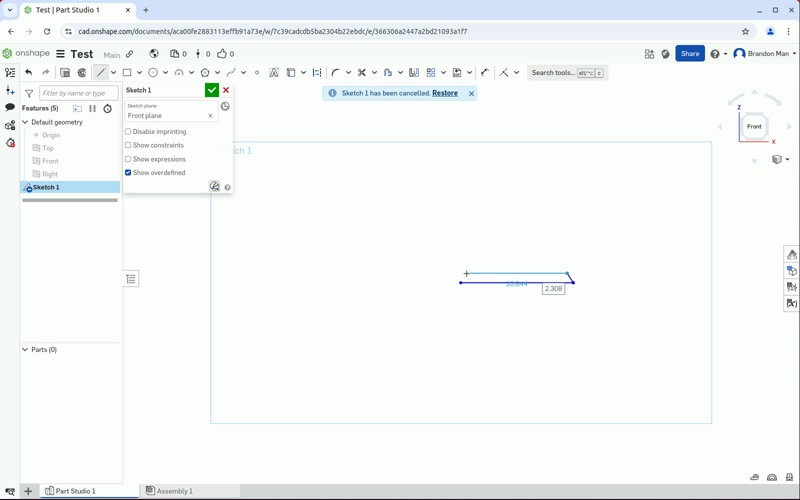
key_up(shift)
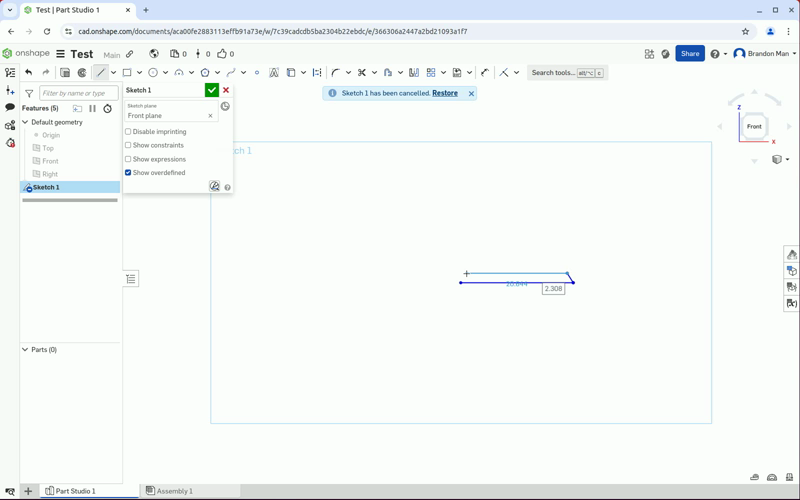
mouse_move(496, 273)
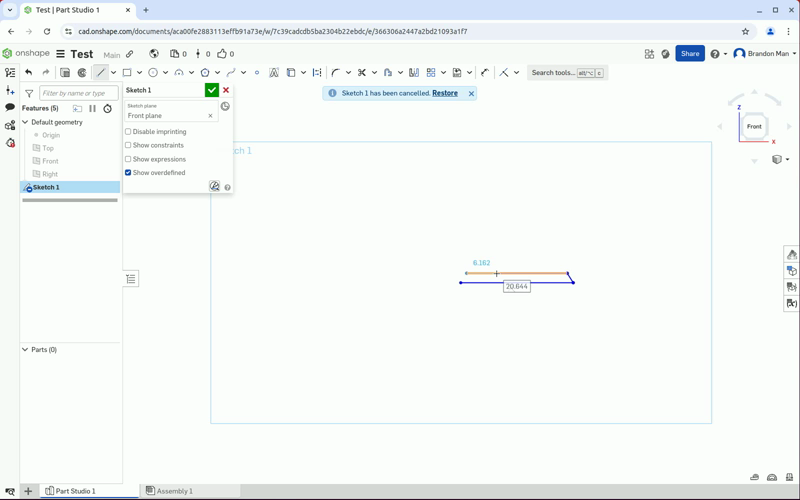
key_down(shift)
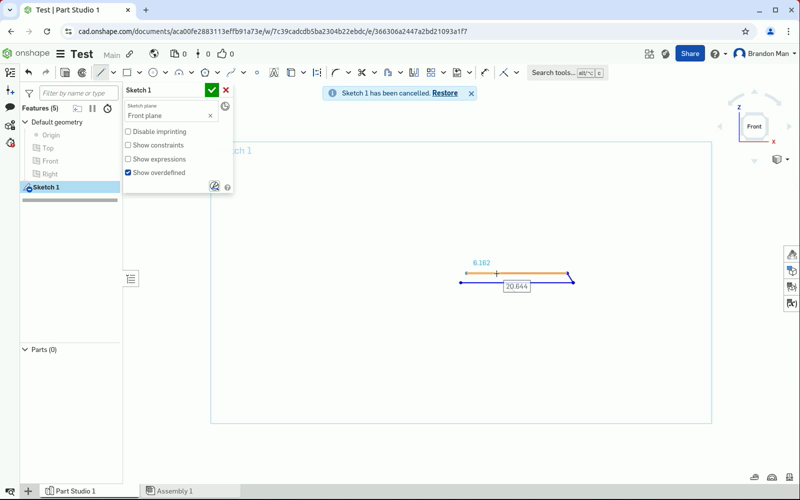
mouse_move(460, 282)
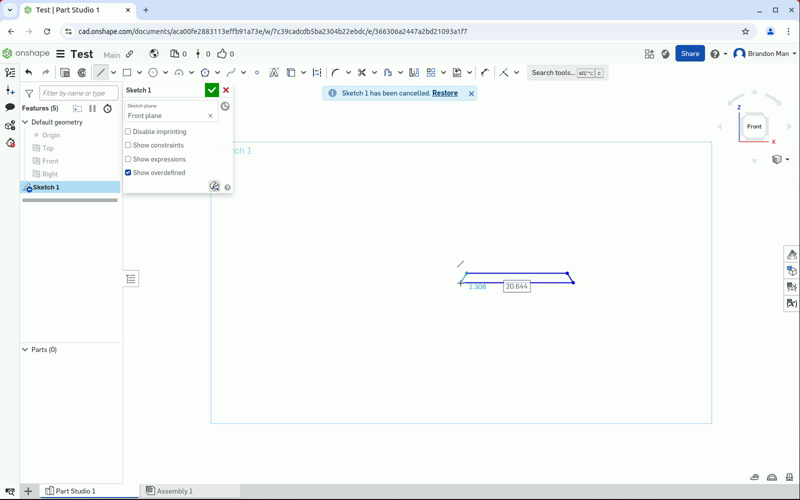
key_up(shift)
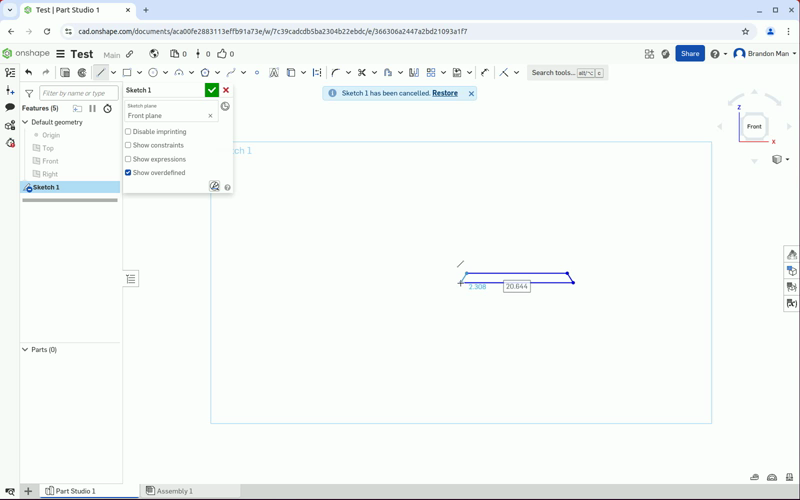
click(460, 282)
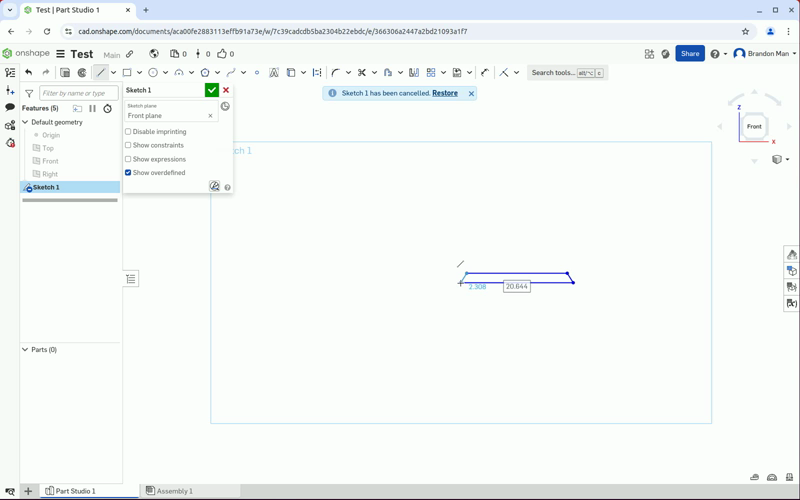
key(esc)
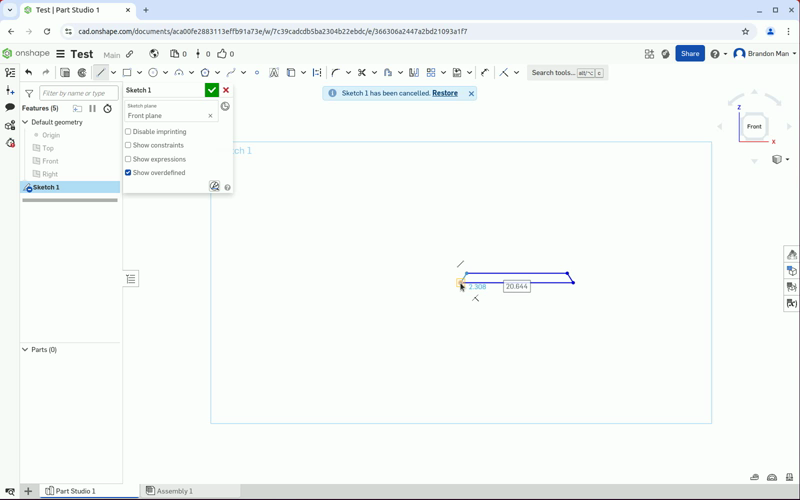
mouse_move(537, 275)
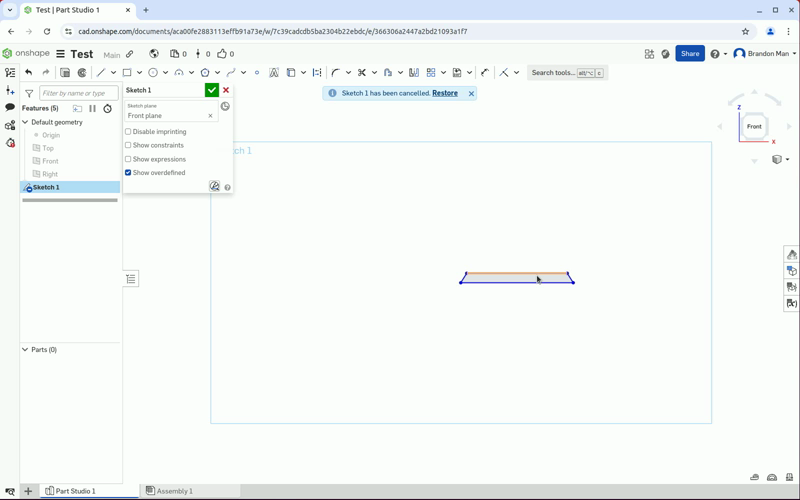
scroll(6)
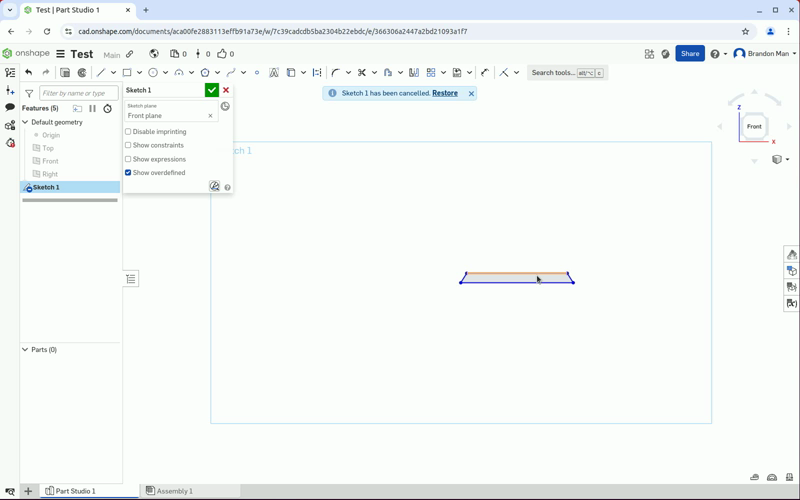
scroll(6)
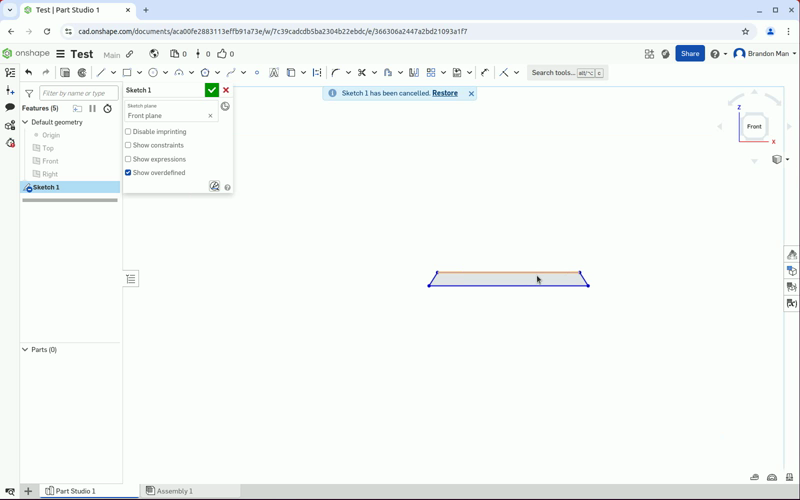
scroll(6)
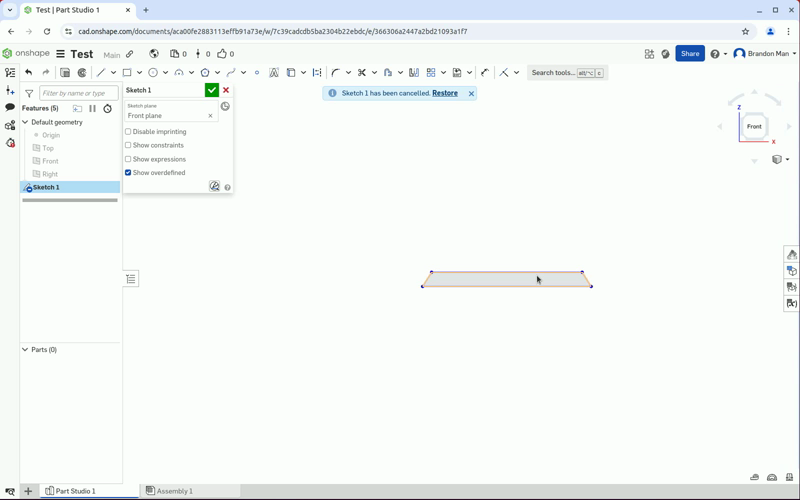
scroll(6)
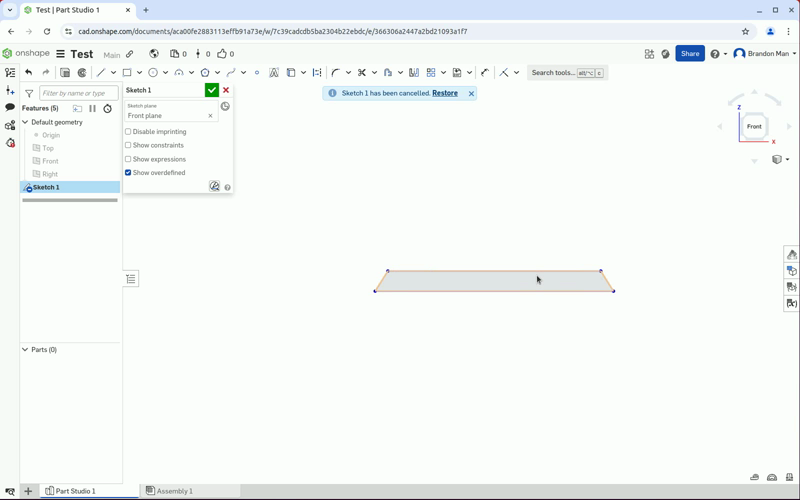
scroll(6)
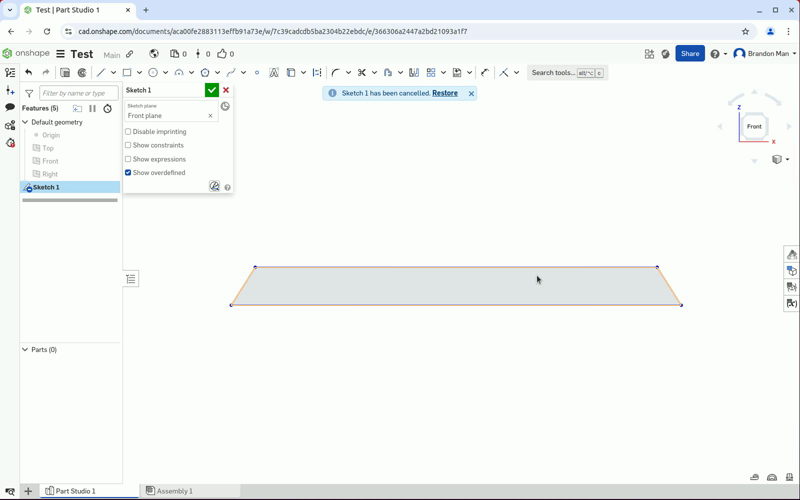
scroll(6)
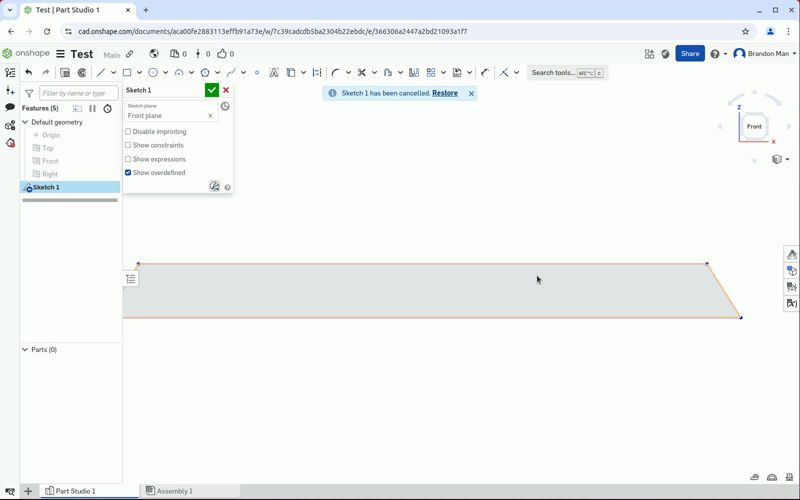
scroll(6)
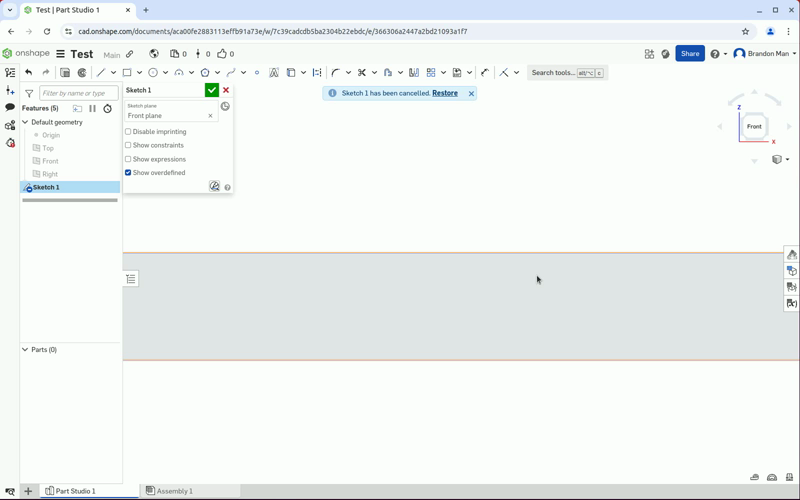
click(537, 275)
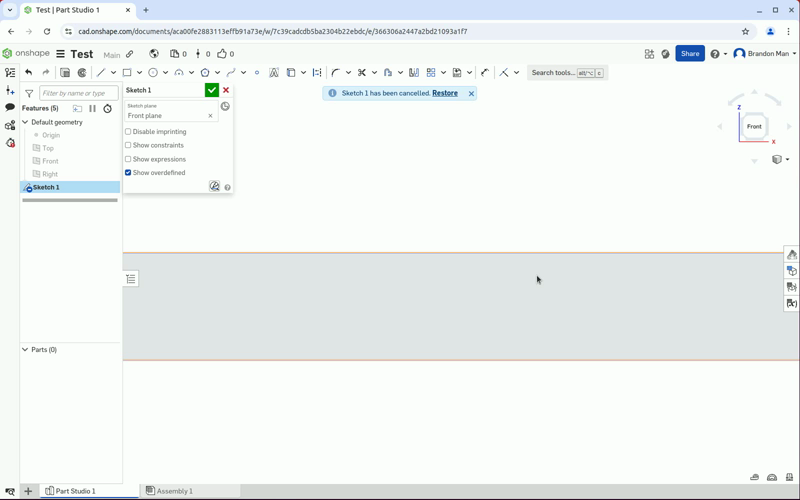
scroll(-6)
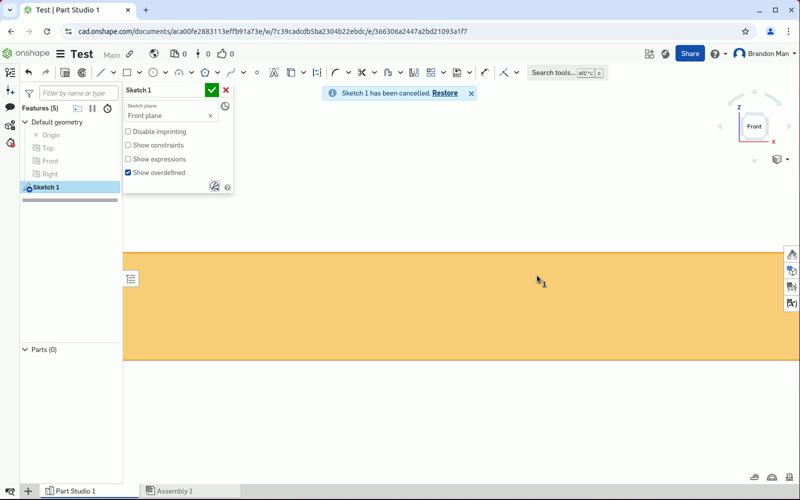
scroll(-6)
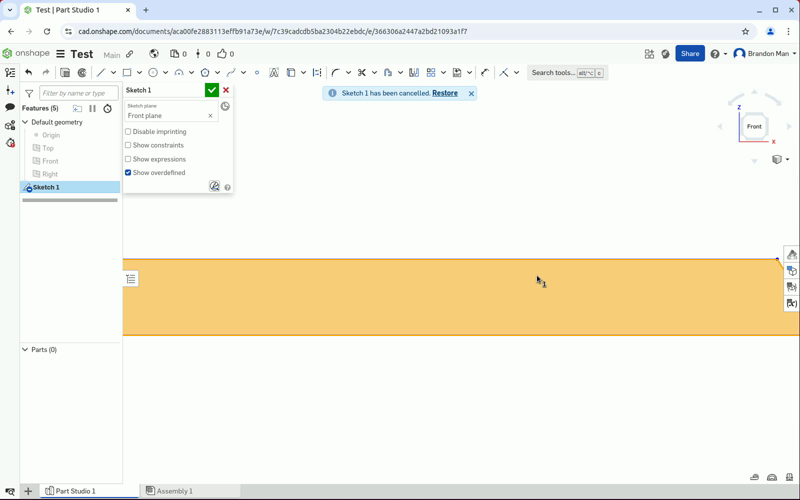
scroll(-6)
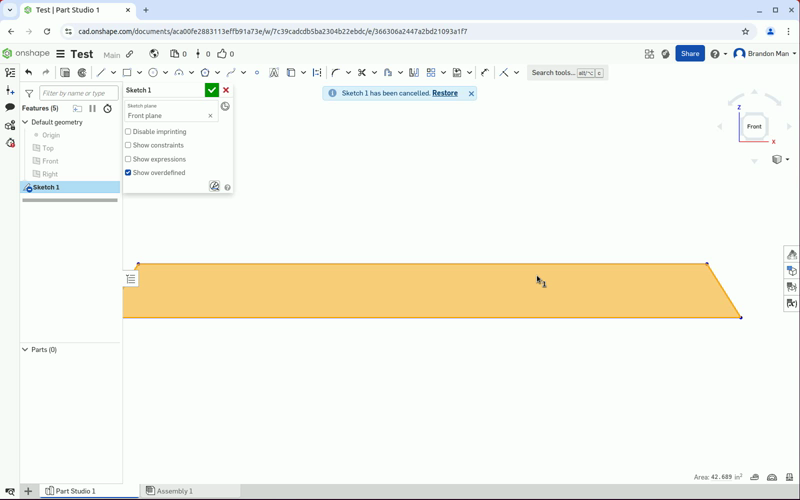
scroll(-6)
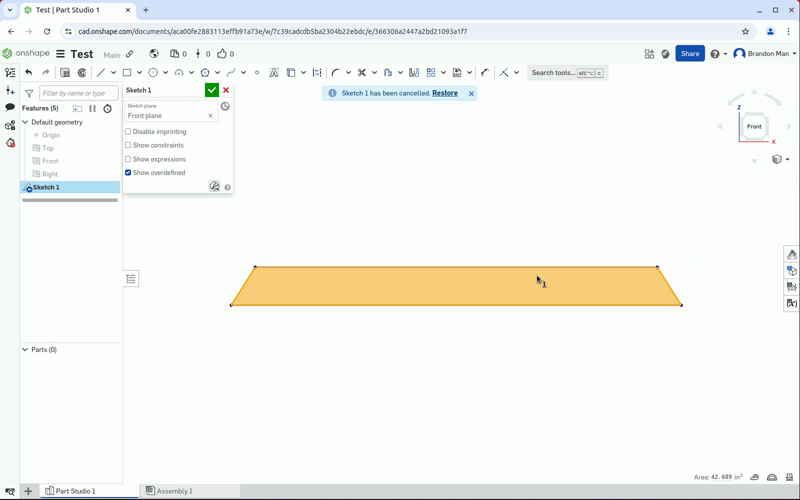
scroll(-6)
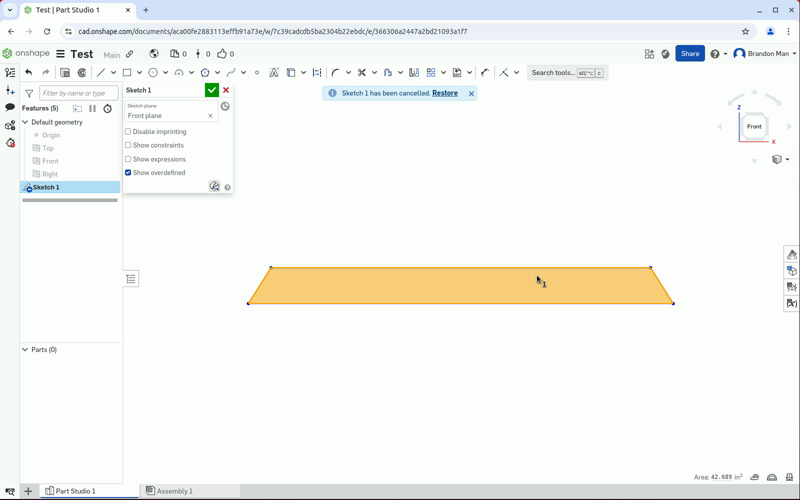
scroll(-6)
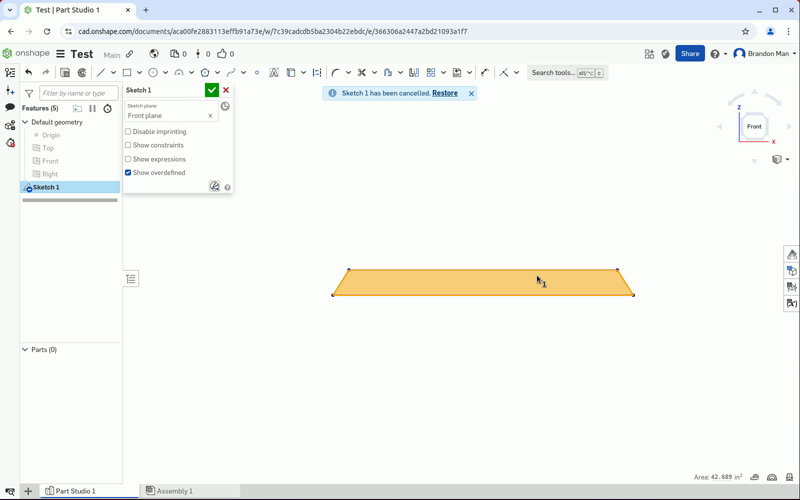
scroll(-6)
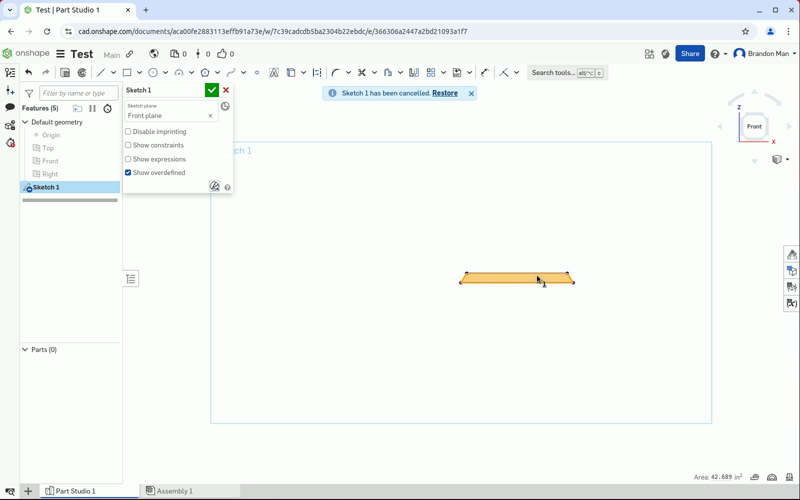
mouse_move(73, 352)
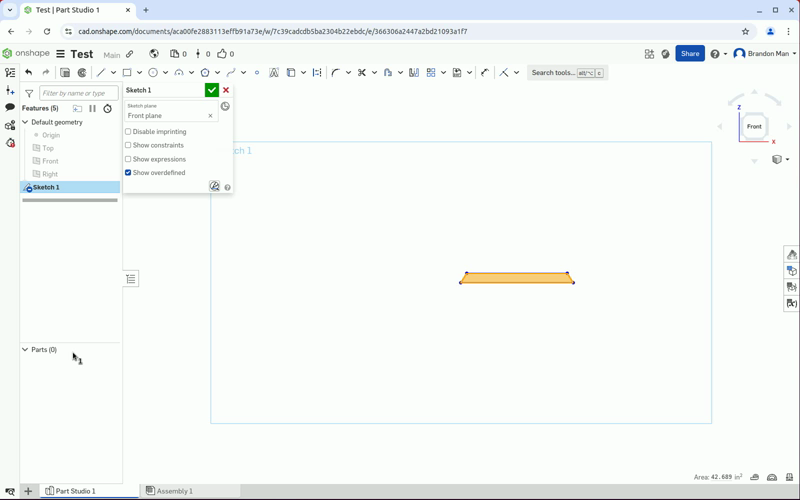
key(shift+y)
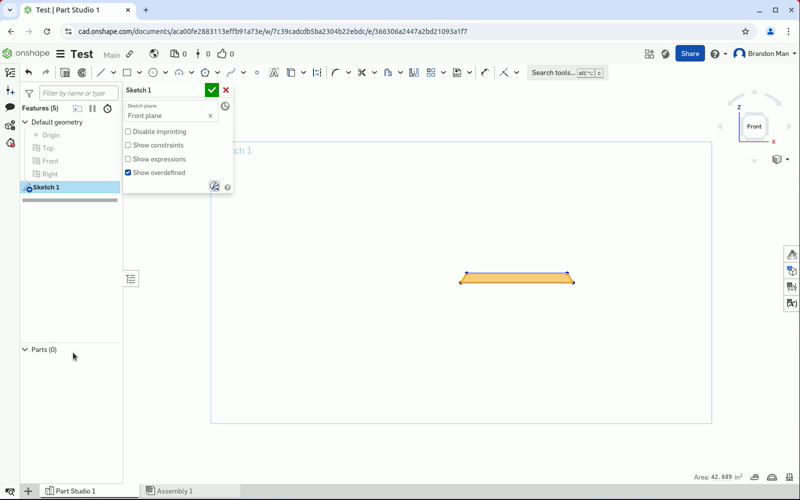
key(shift+e)
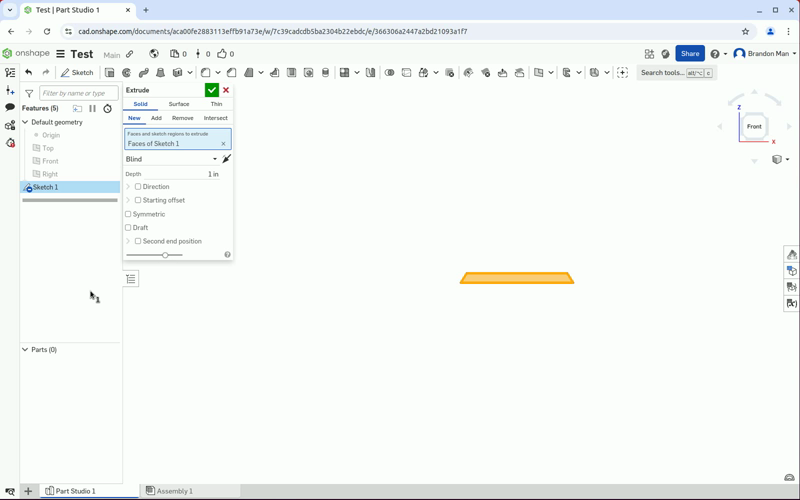
mouse_move(143, 106)
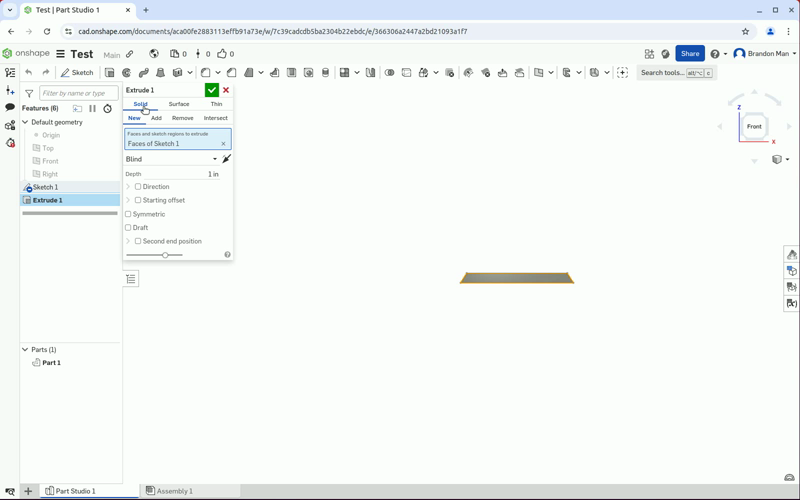
click(143, 106)
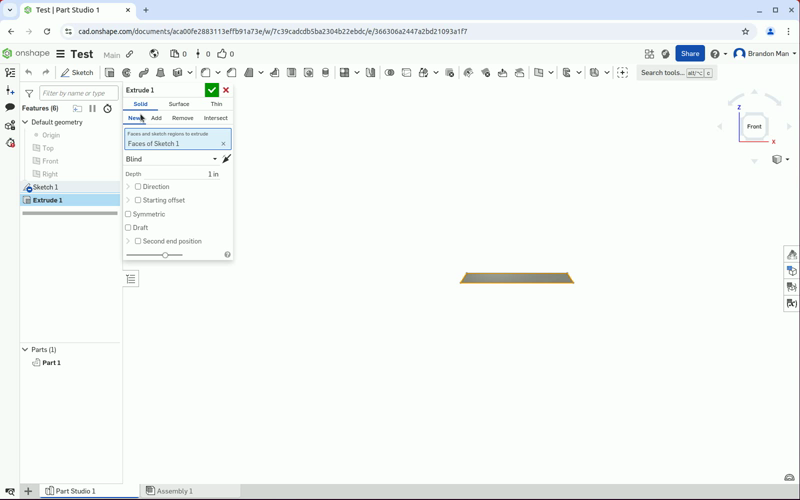
mouse_move(137, 120)
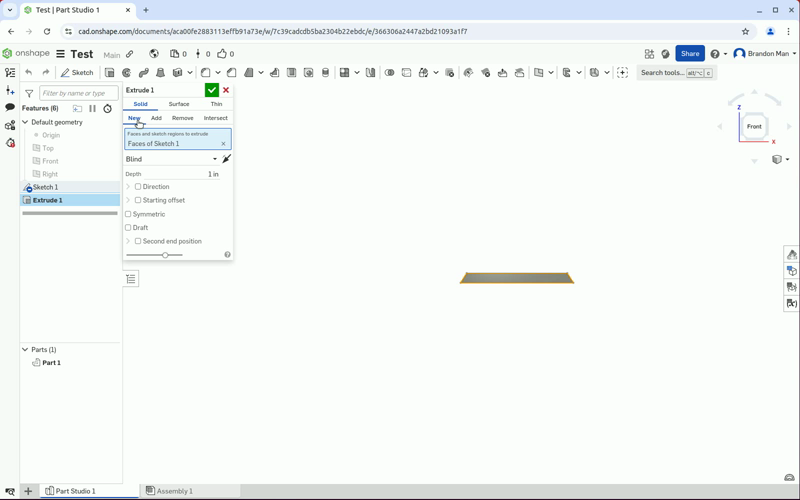
click(137, 120)
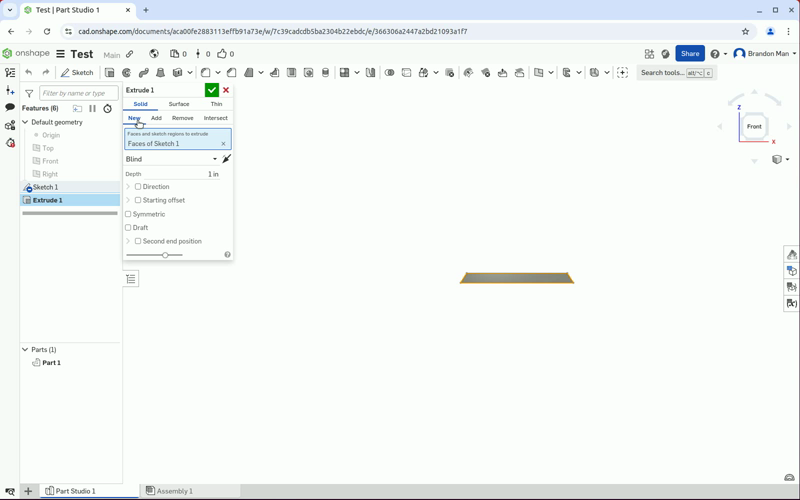
key(tab, 4)
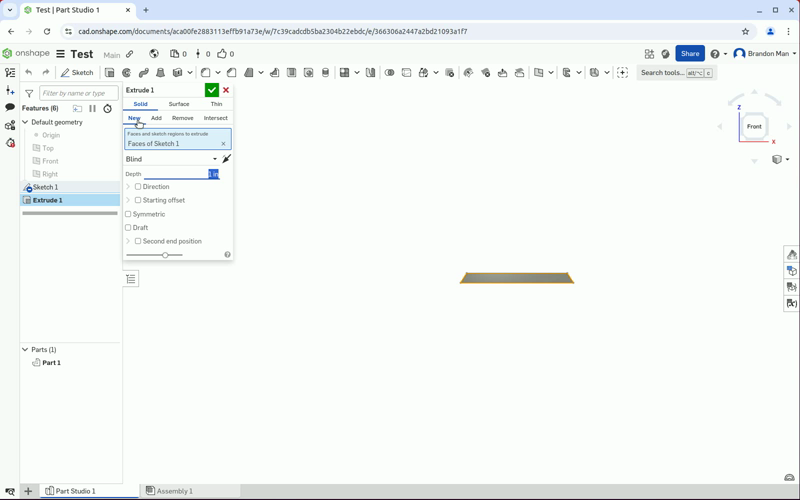
text(1.204)
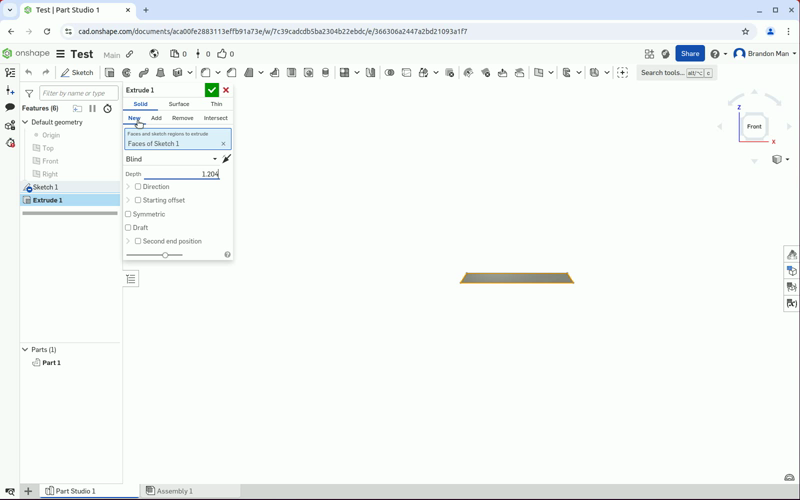
key(enter)
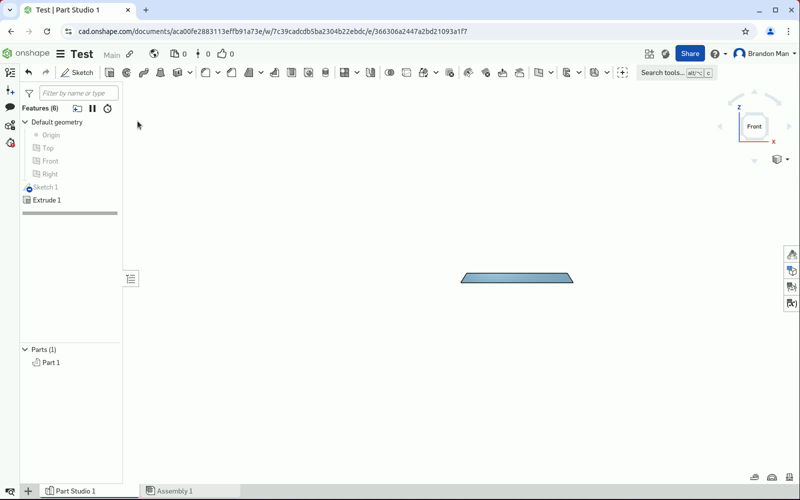
key(shift+h)
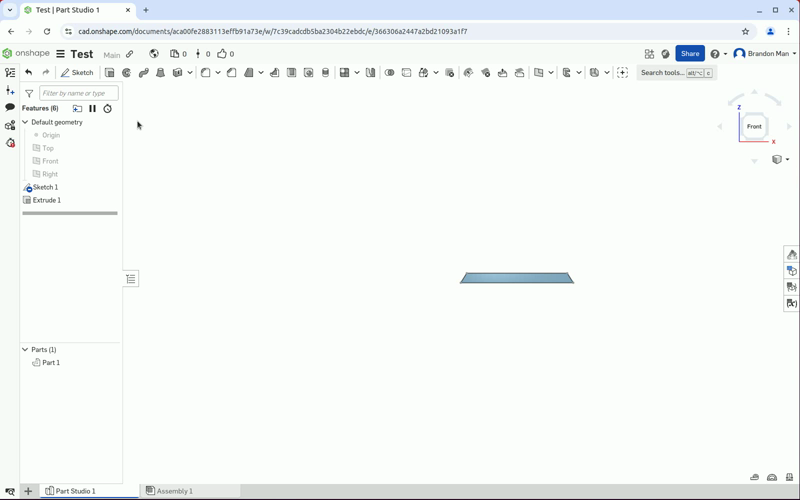
key(shift+h)
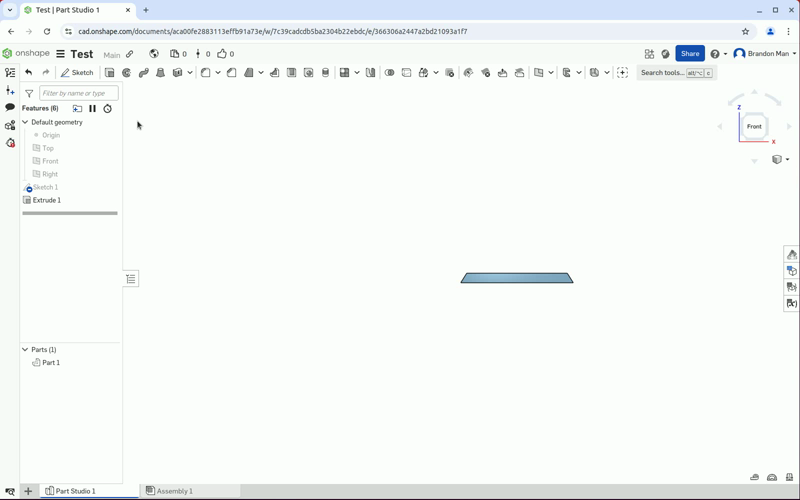
mouse_move(73, 189)
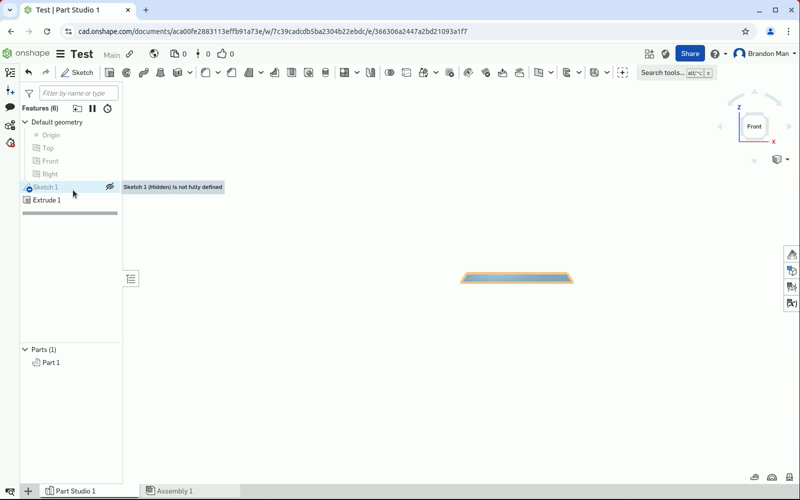
click(73, 189)
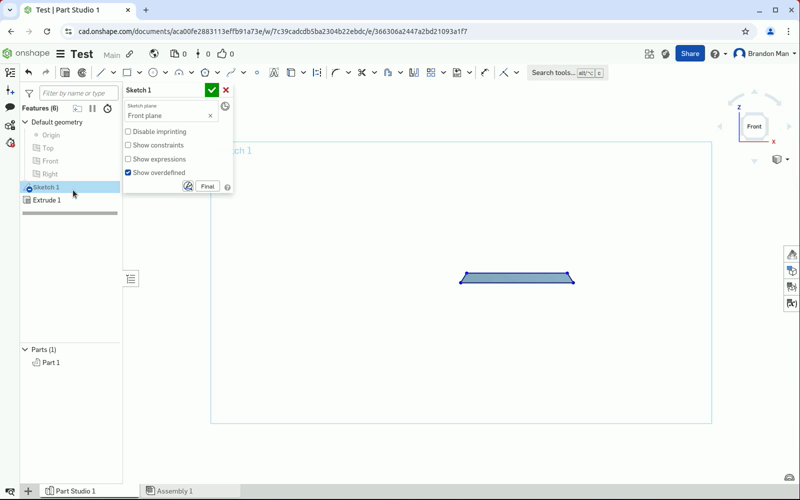
mouse_move(229, 92)
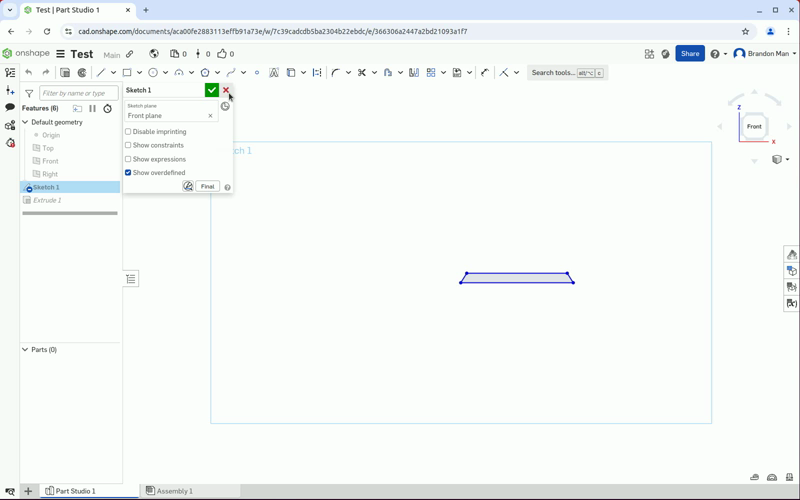
click(229, 92)
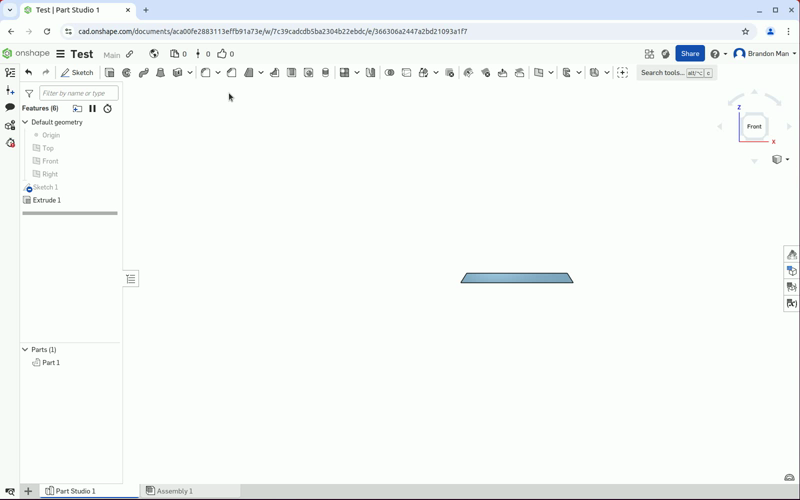
mouse_move(73, 352)
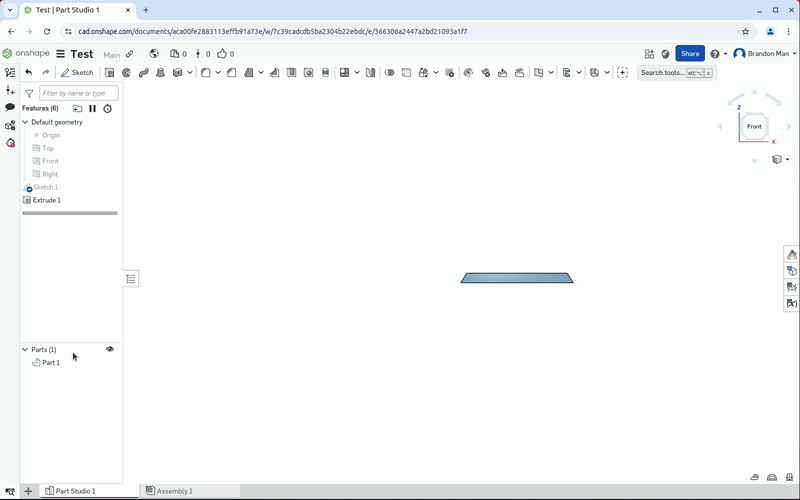
key(y)
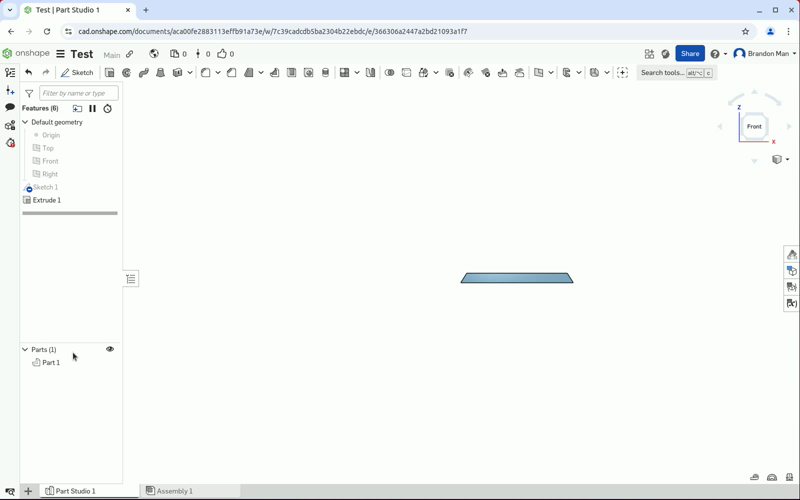
key(shift+p)
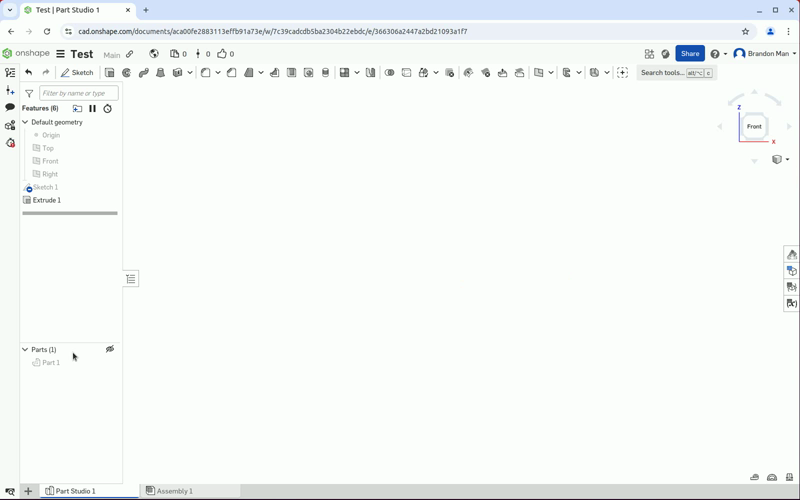
key(space)
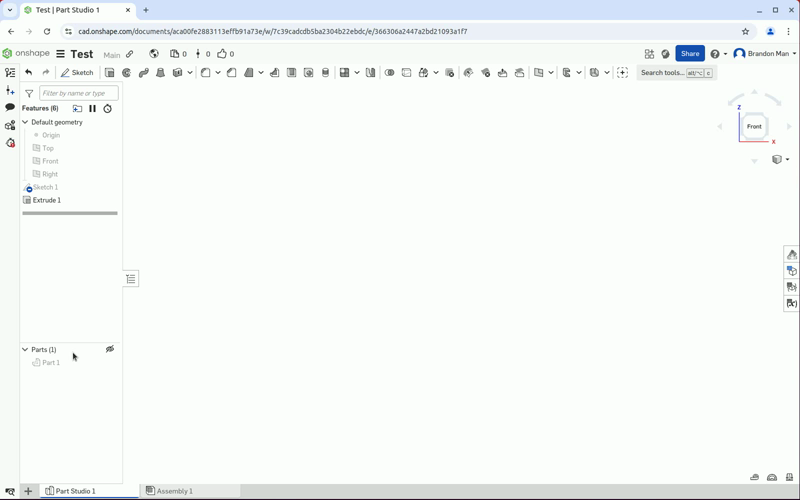
key_down(shift)
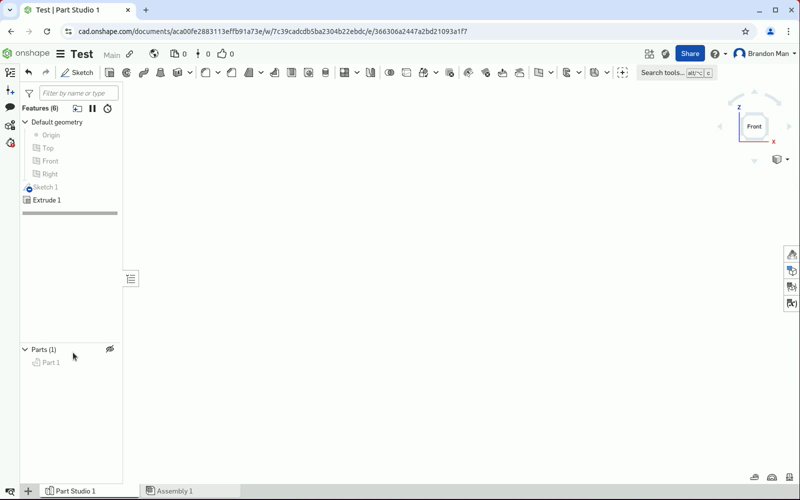
key(down)
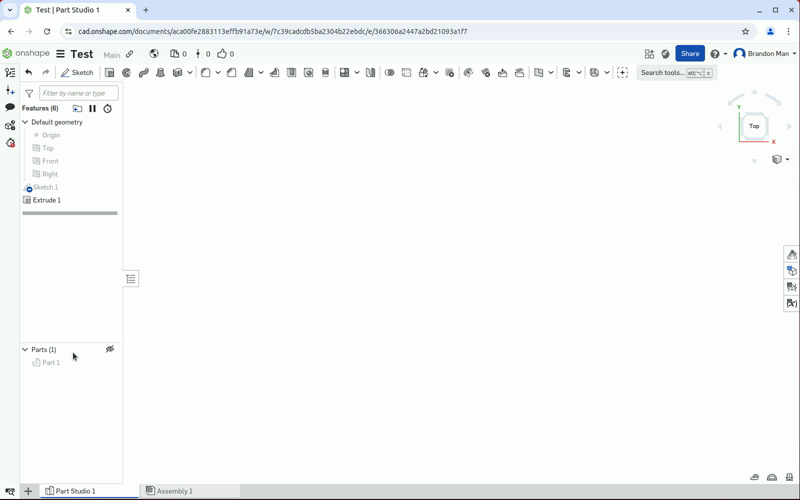
key_up(shift)
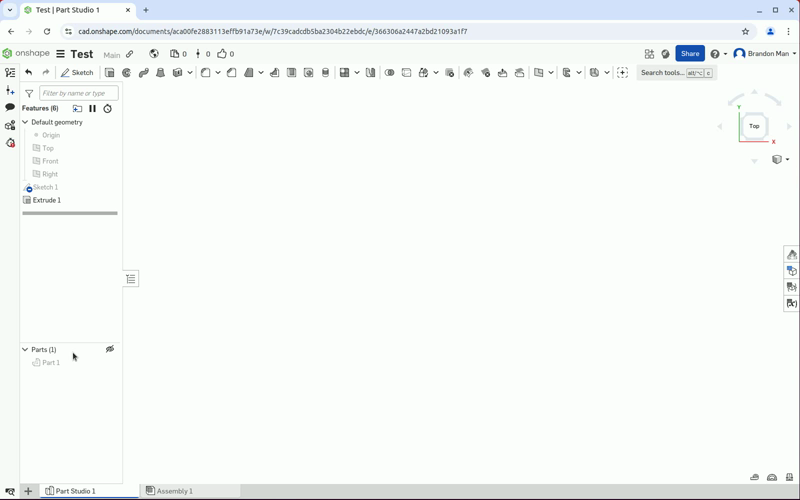
mouse_move(73, 352)
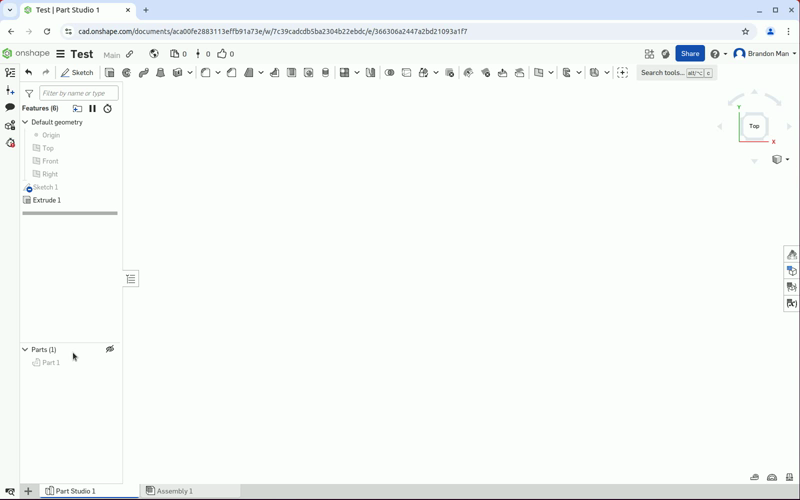
key(shift+y)
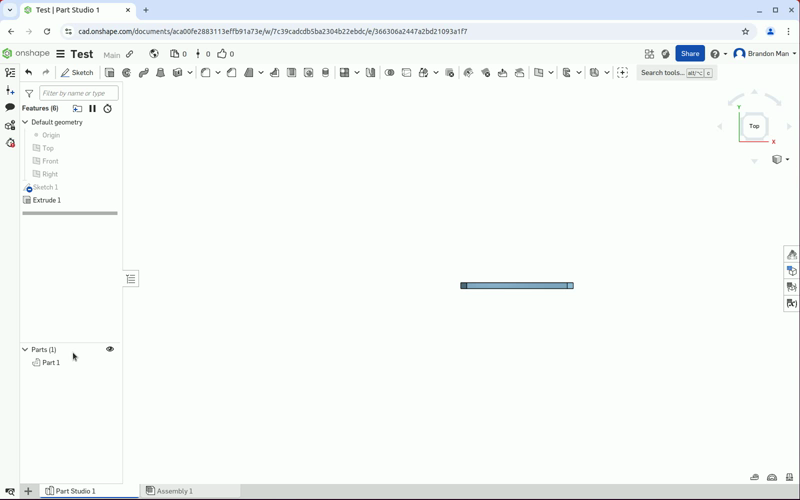
mouse_move(541, 75)
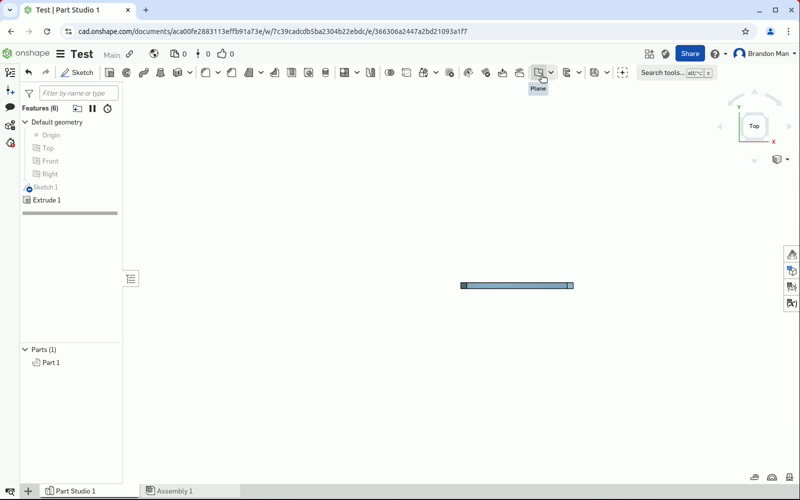
click(541, 75)
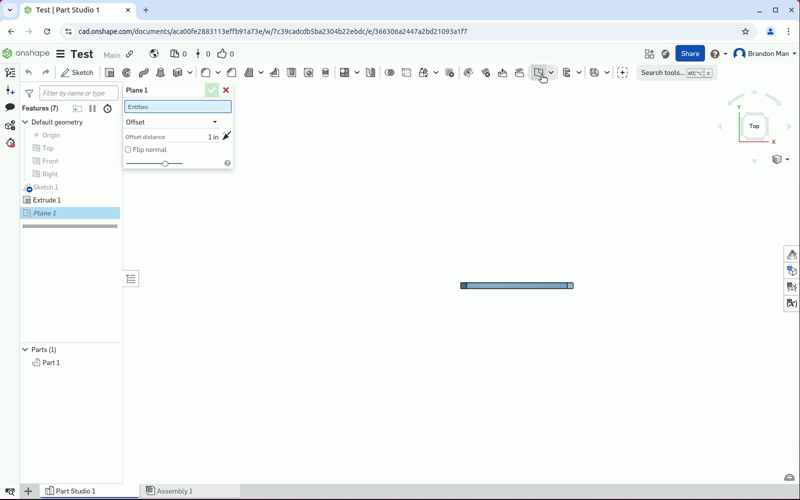
mouse_move(73, 150)
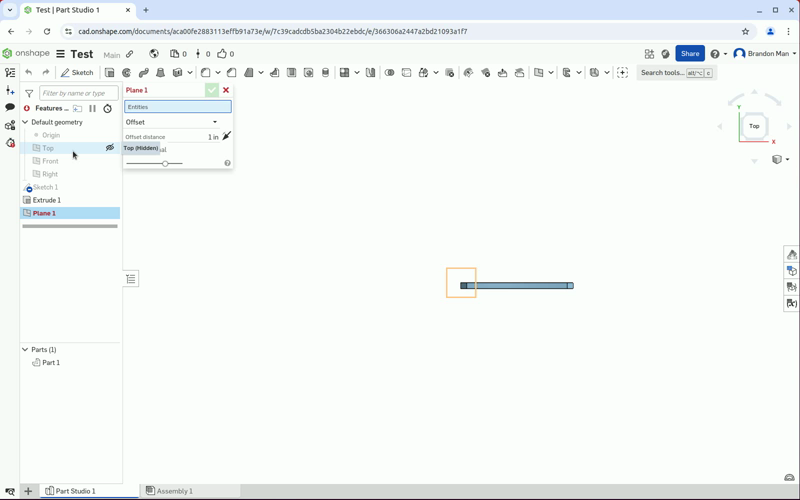
click(73, 150)
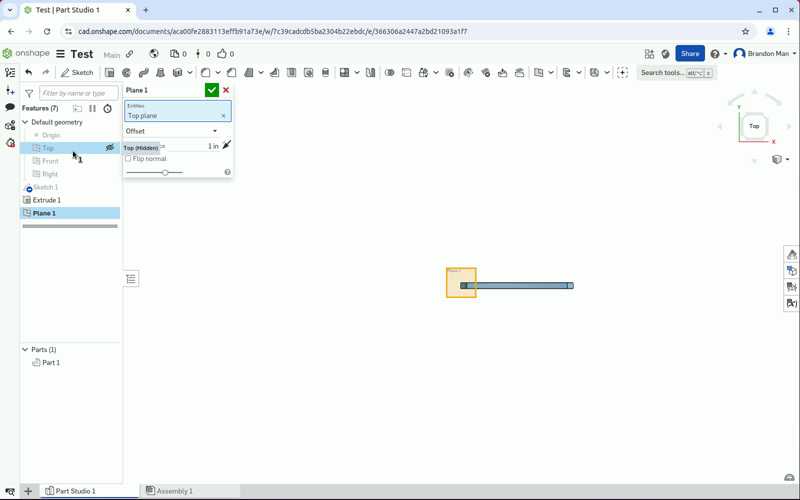
key(tab, 2)
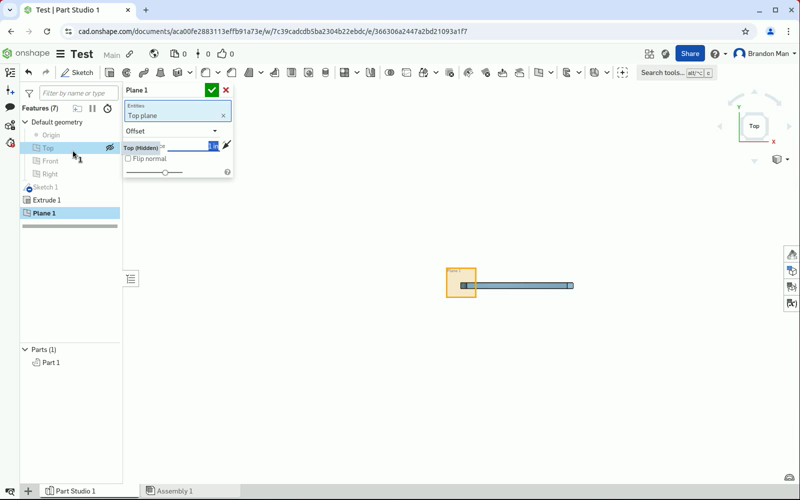
text(1.91)
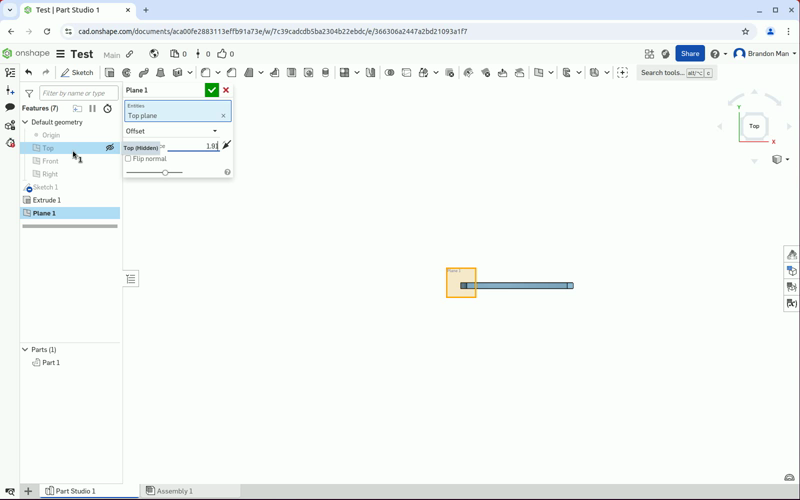
key(enter, 2)
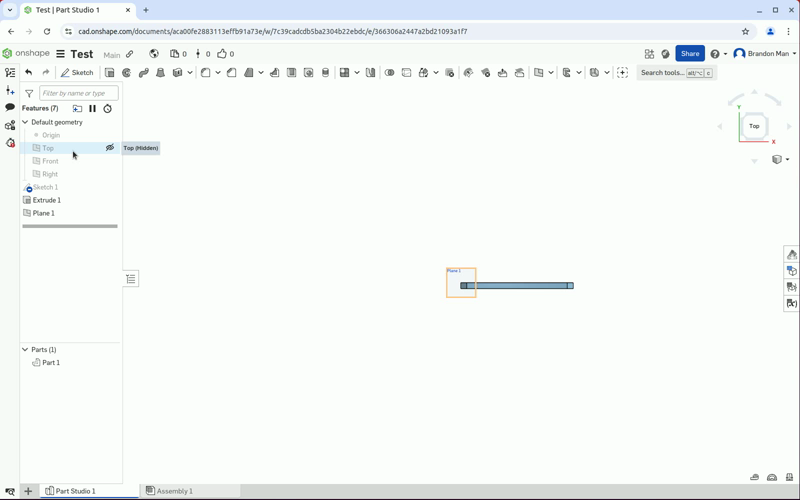
key(shift+s)
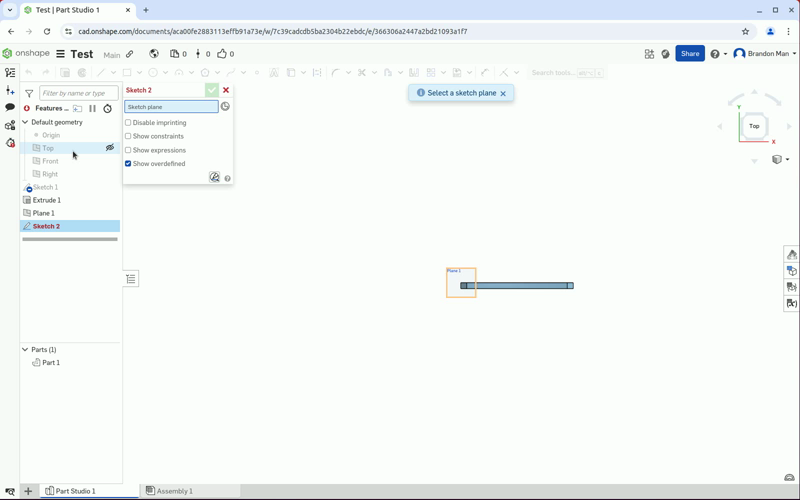
mouse_move(73, 215)
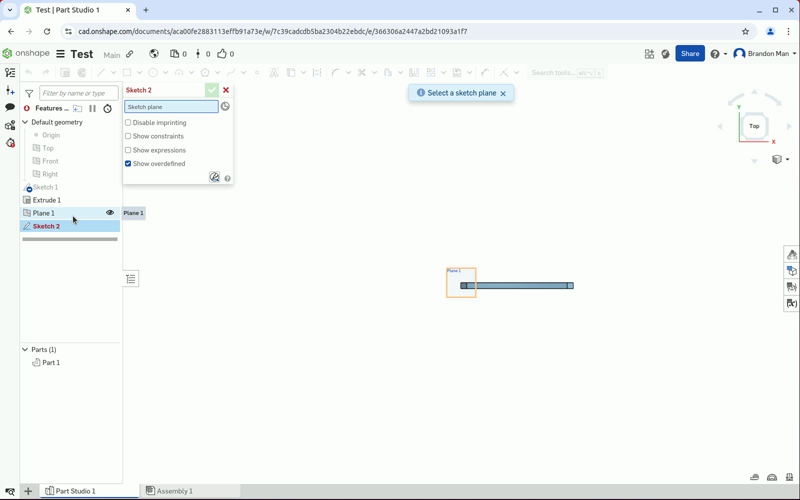
click(73, 215)
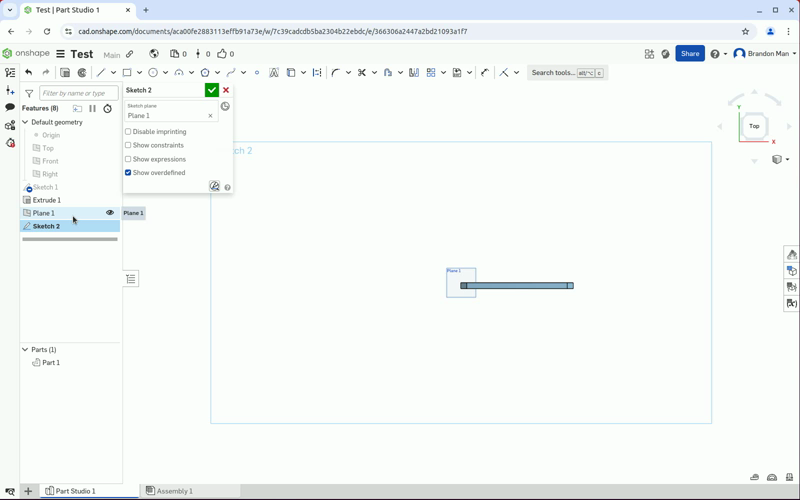
mouse_move(73, 352)
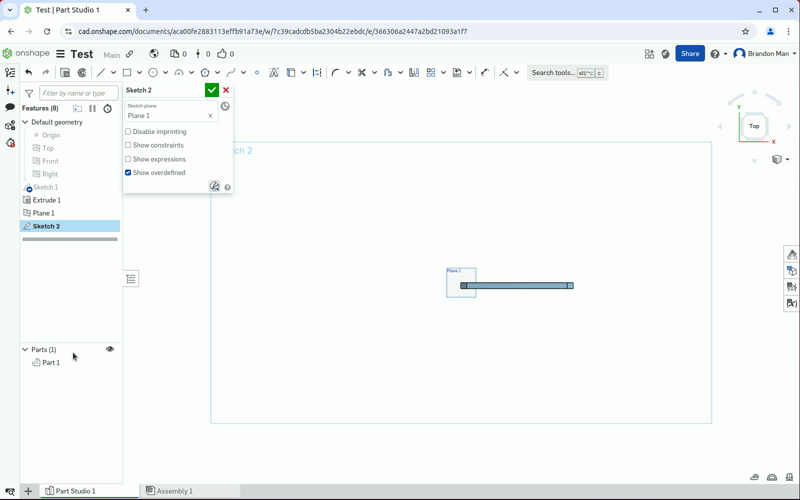
key(y)
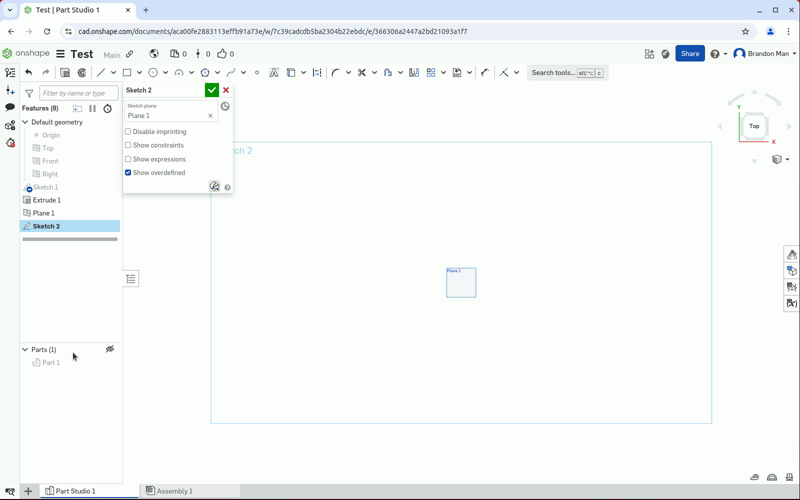
key(l)
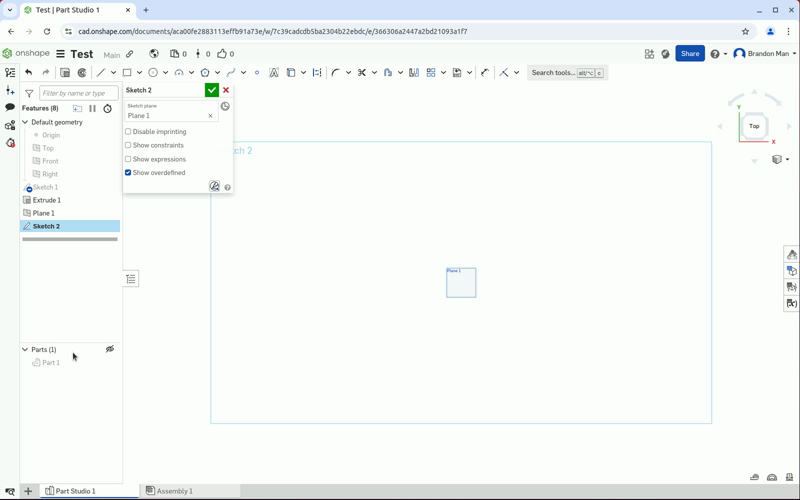
key_down(shift)
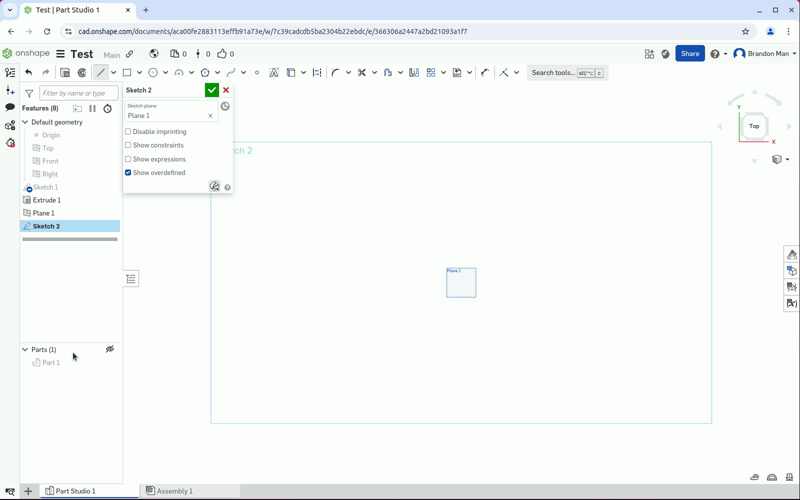
mouse_move(510, 282)
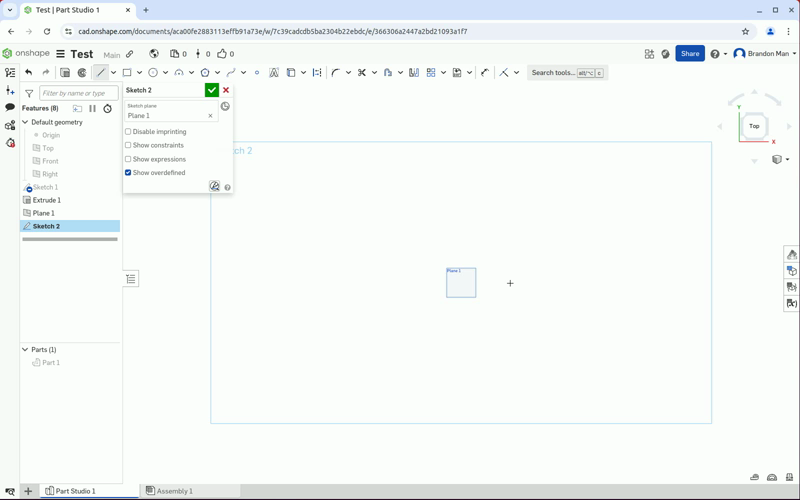
click(510, 282)
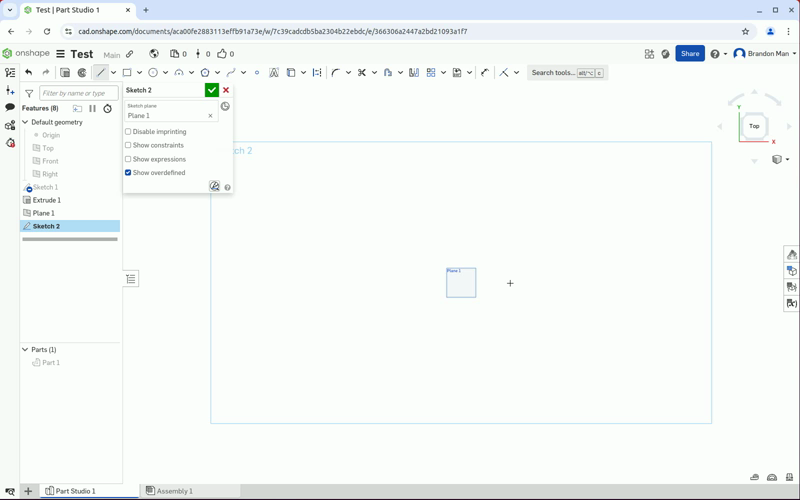
key_up(shift)
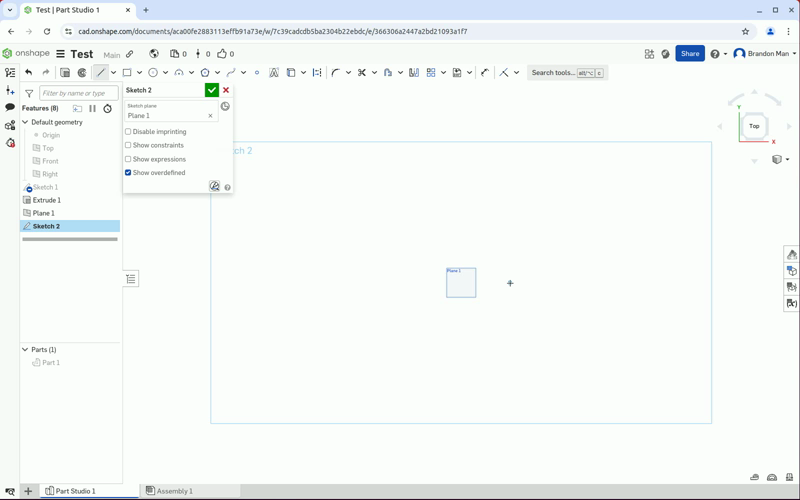
key_down(shift)
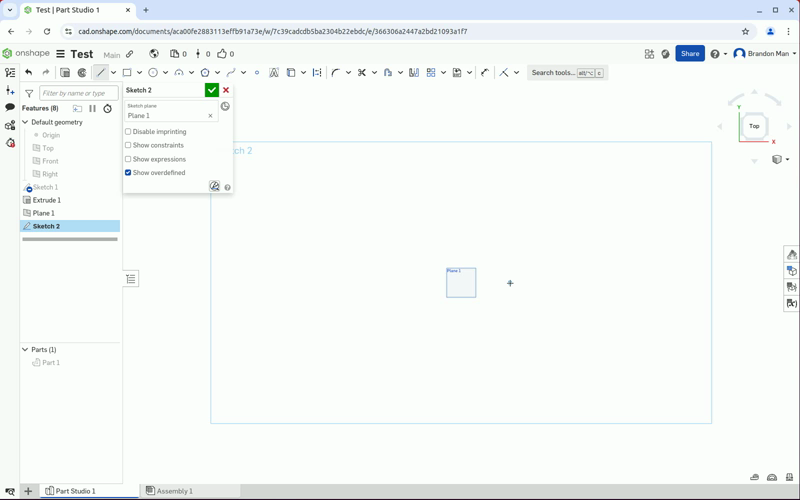
mouse_move(540, 282)
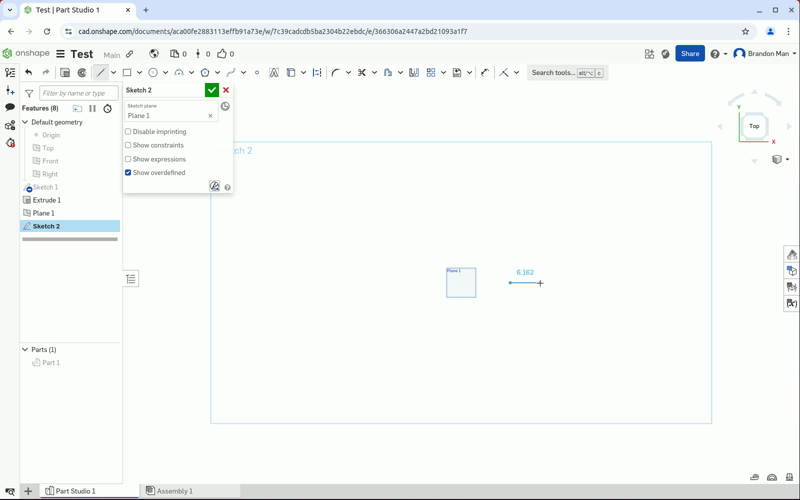
mouse_move(516, 289)
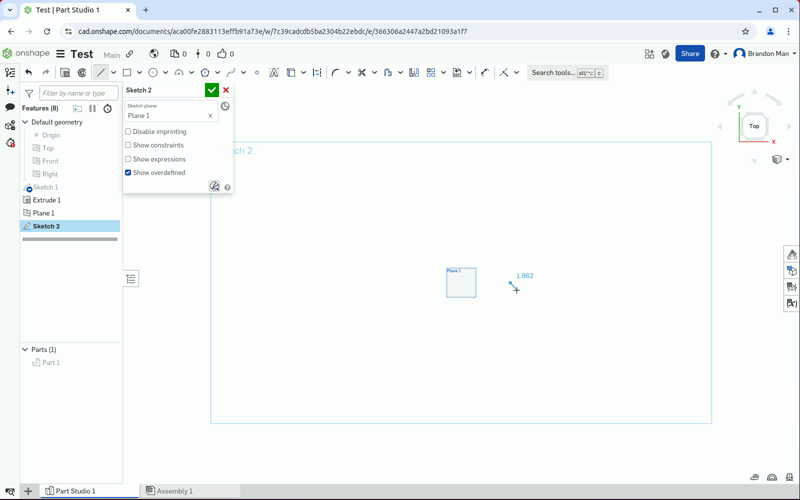
click(516, 289)
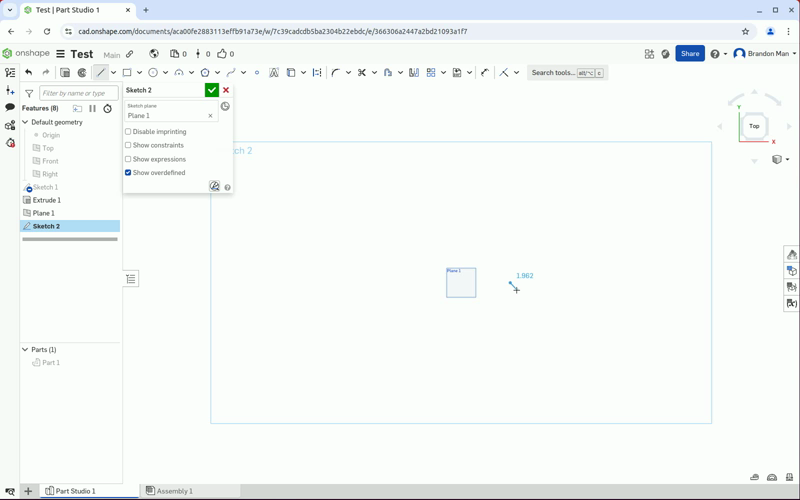
key_up(shift)
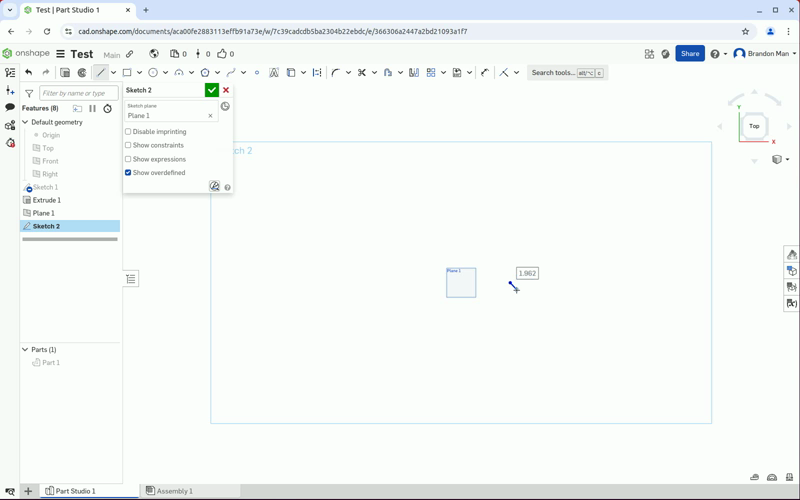
key_down(shift)
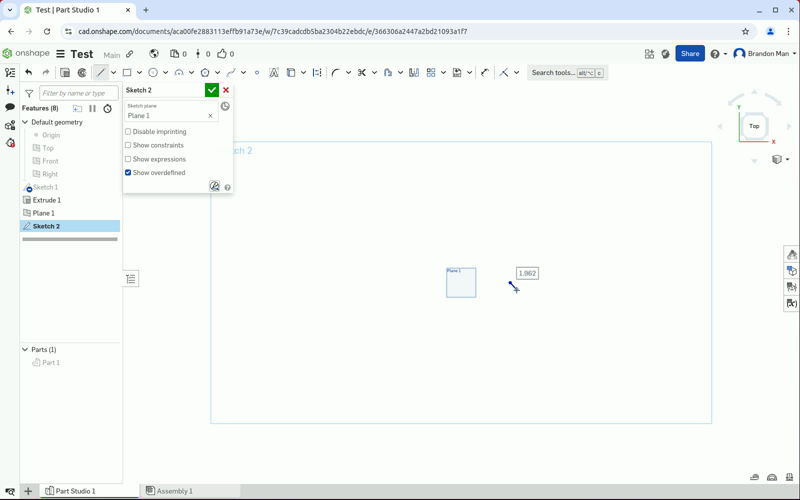
mouse_move(546, 289)
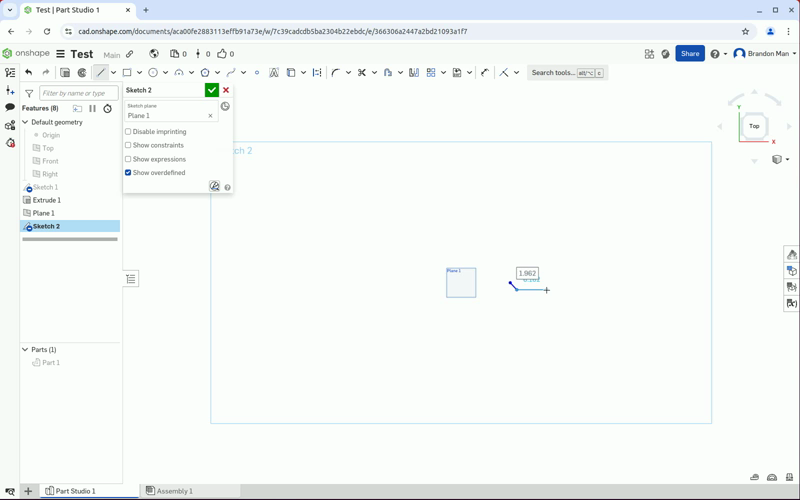
mouse_move(526, 289)
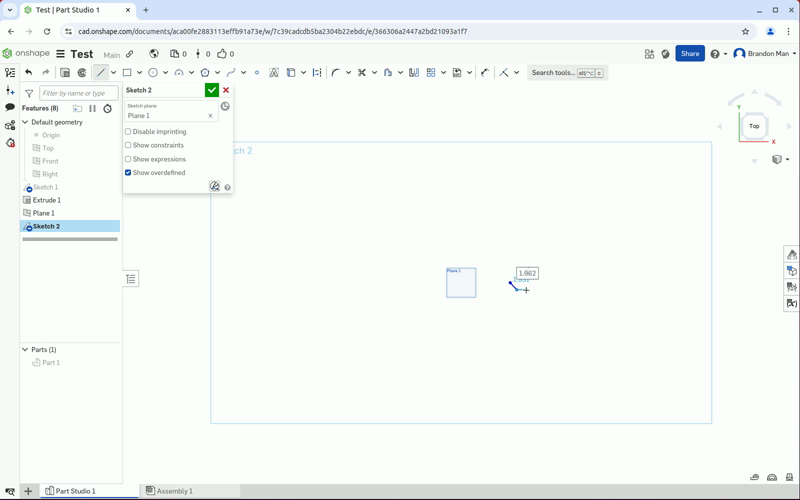
click(526, 289)
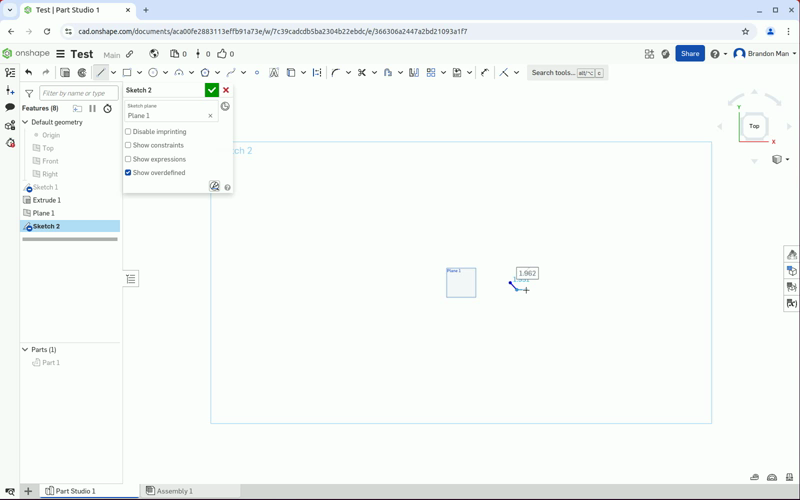
key_up(shift)
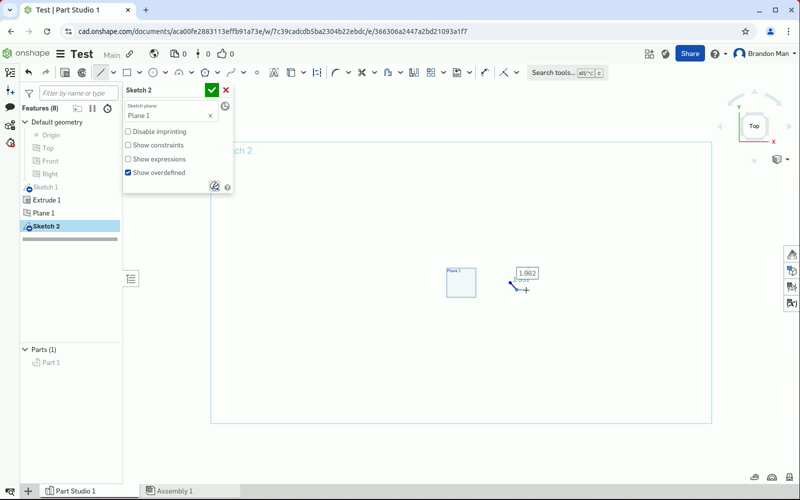
key_down(shift)
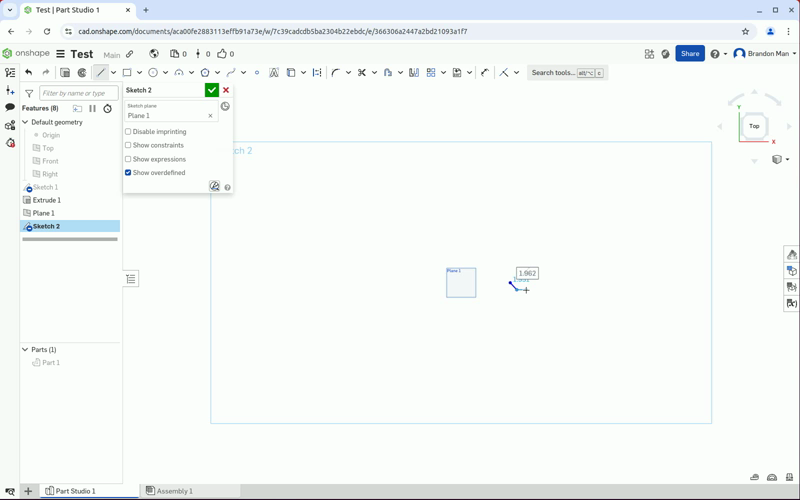
mouse_move(556, 289)
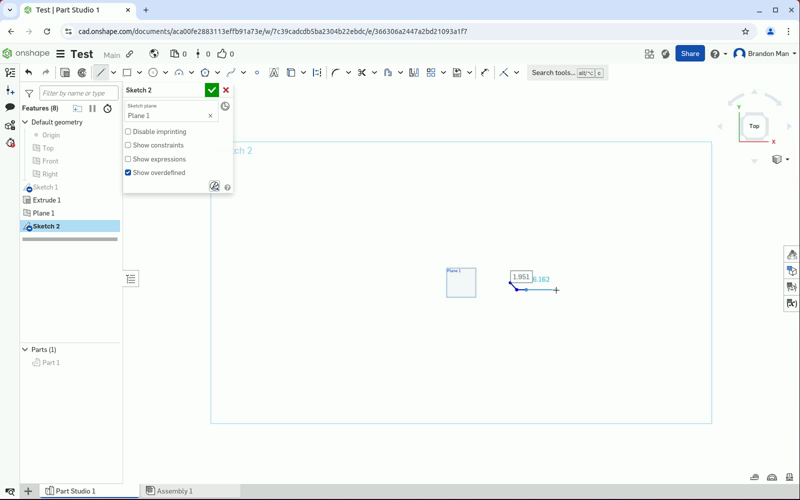
mouse_move(519, 282)
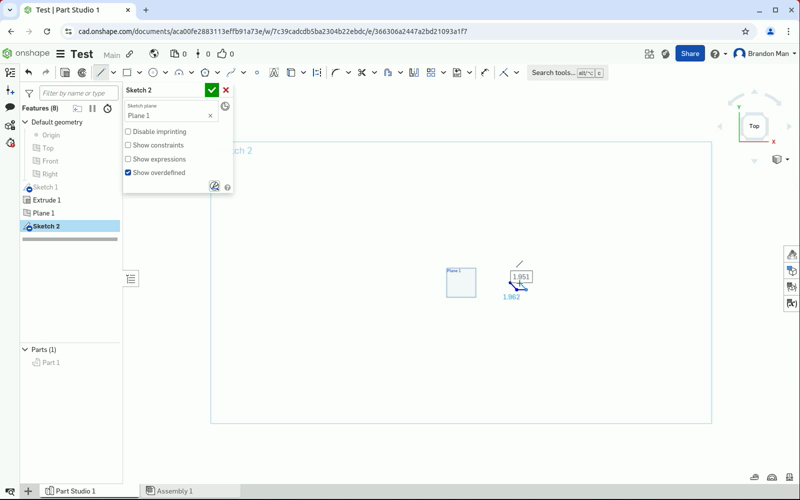
click(519, 282)
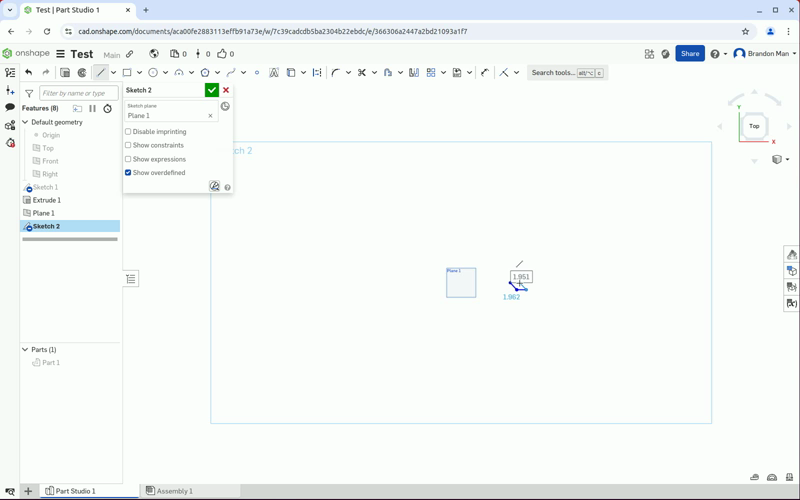
key_up(shift)
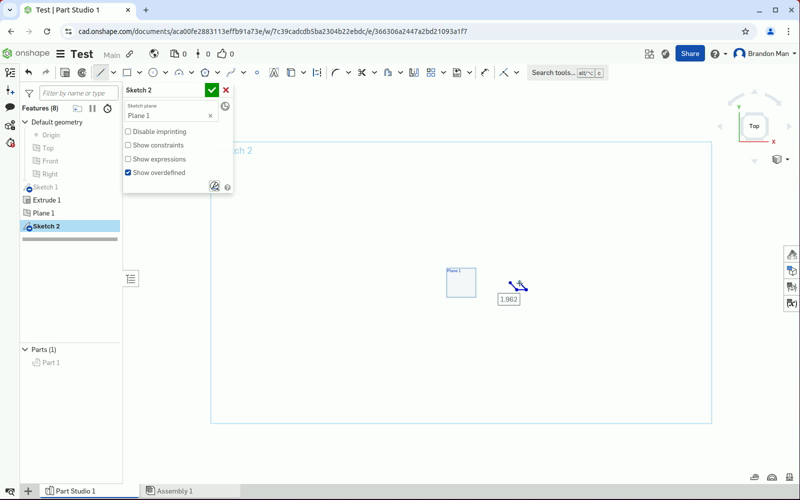
mouse_move(549, 282)
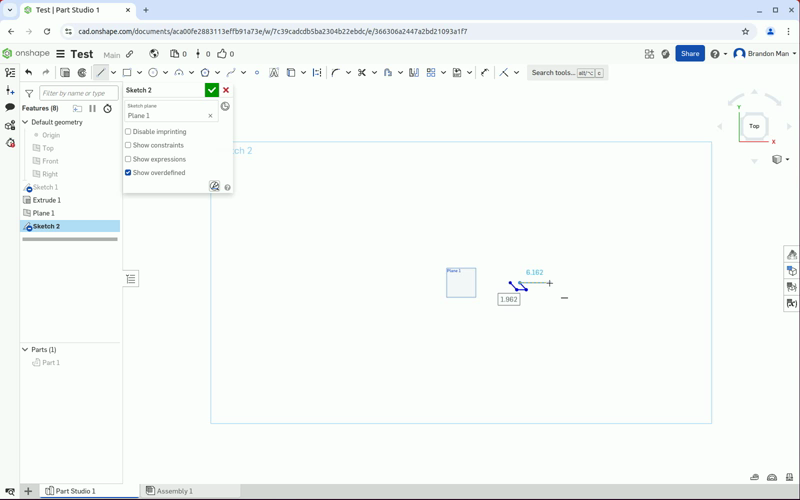
key_down(shift)
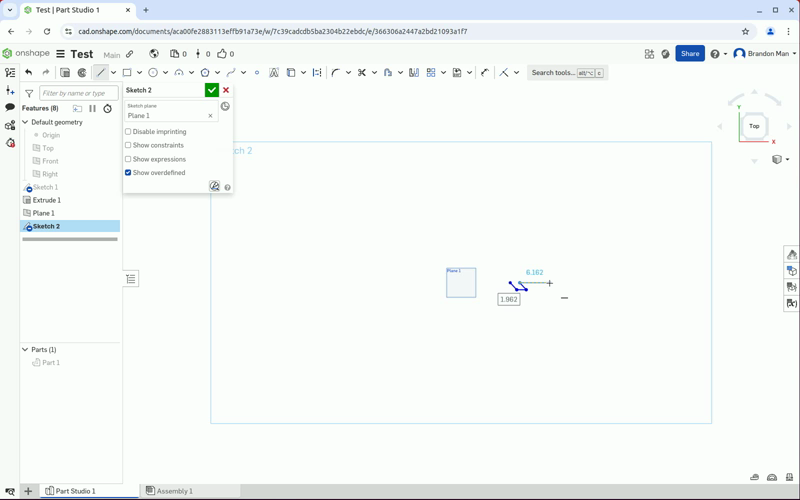
mouse_move(510, 282)
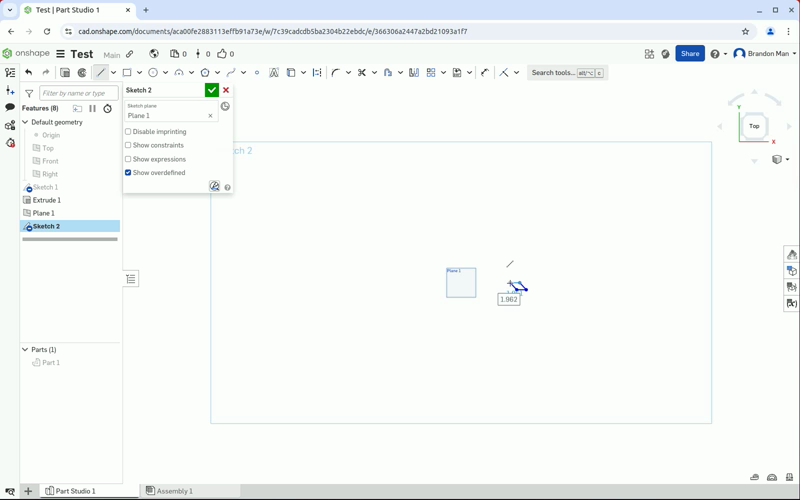
key_up(shift)
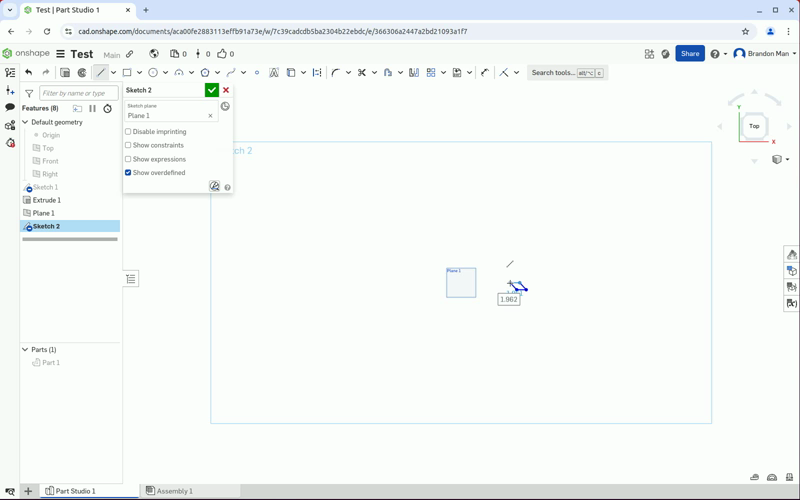
click(510, 282)
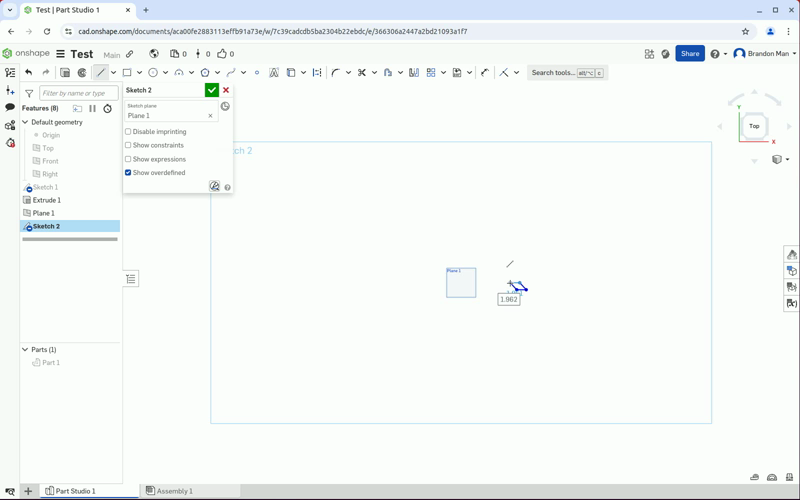
key(esc)
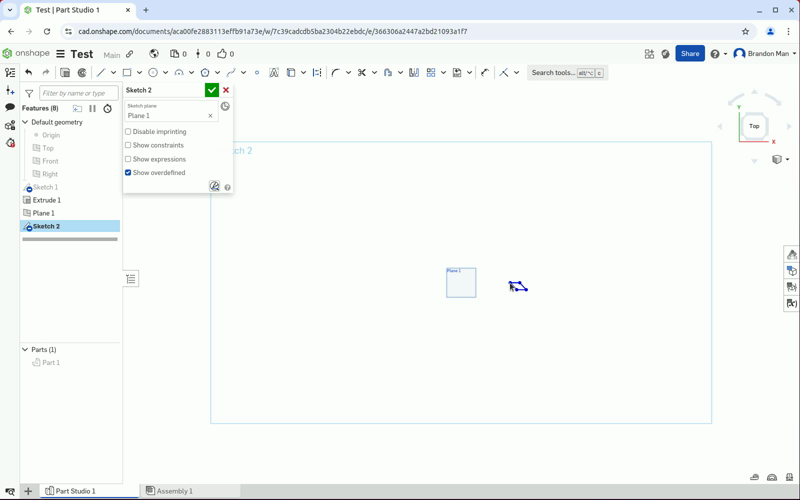
mouse_move(522, 285)
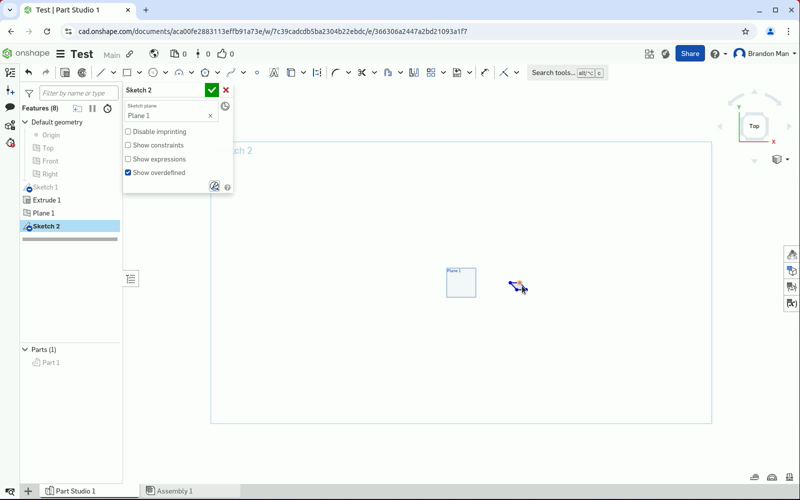
scroll(6)
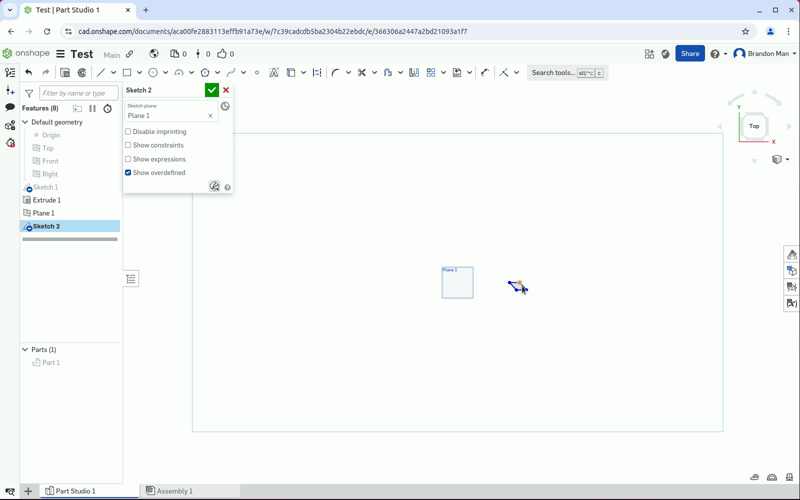
scroll(6)
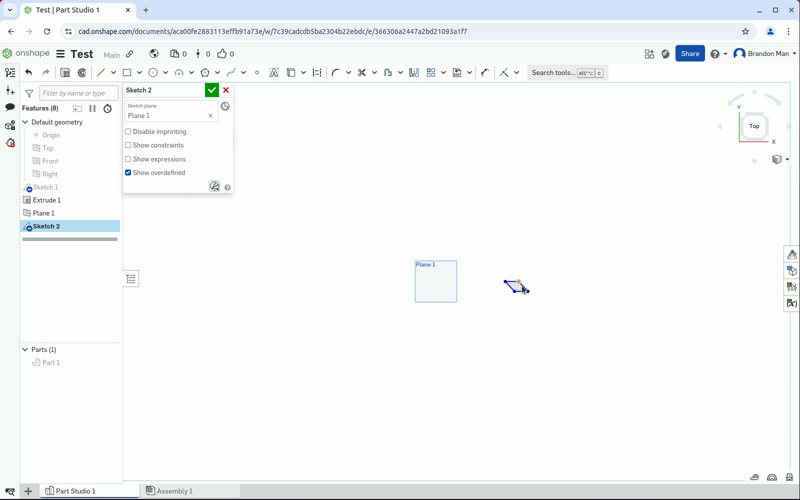
scroll(6)
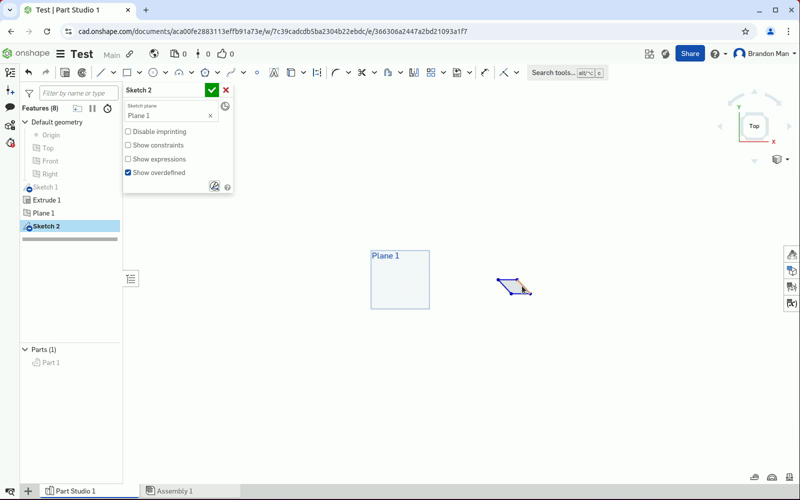
scroll(6)
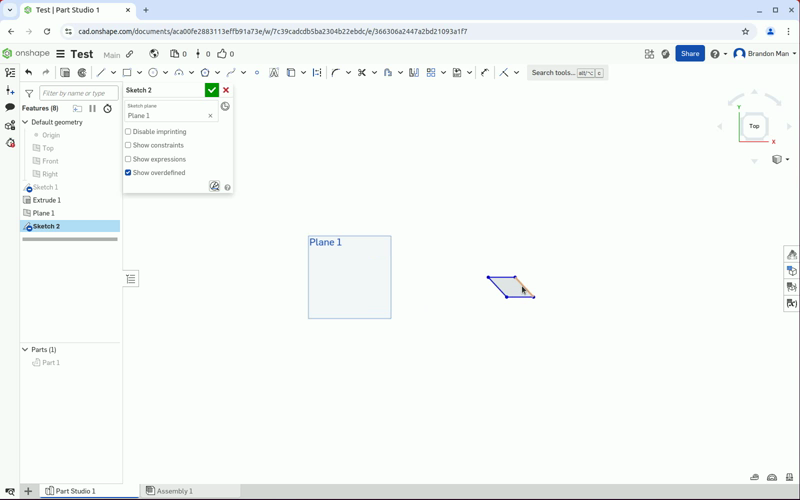
scroll(6)
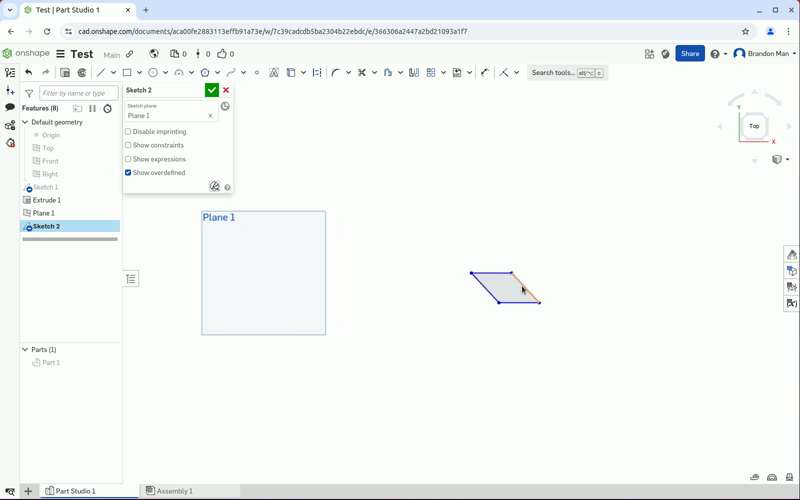
scroll(6)
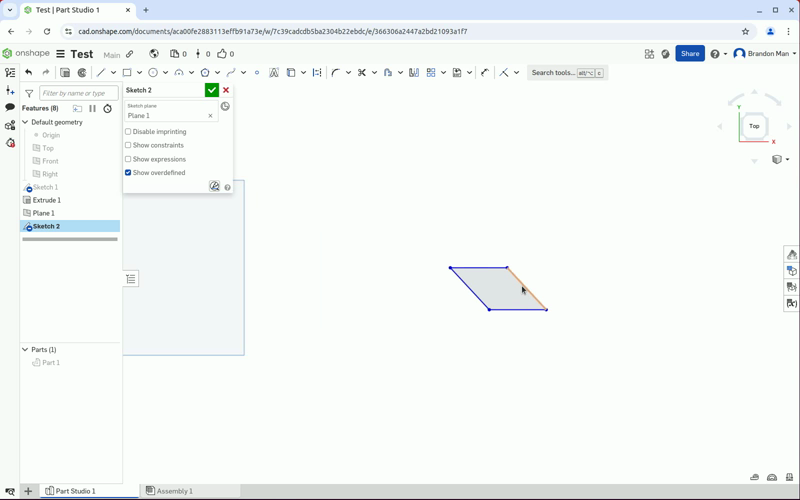
scroll(6)
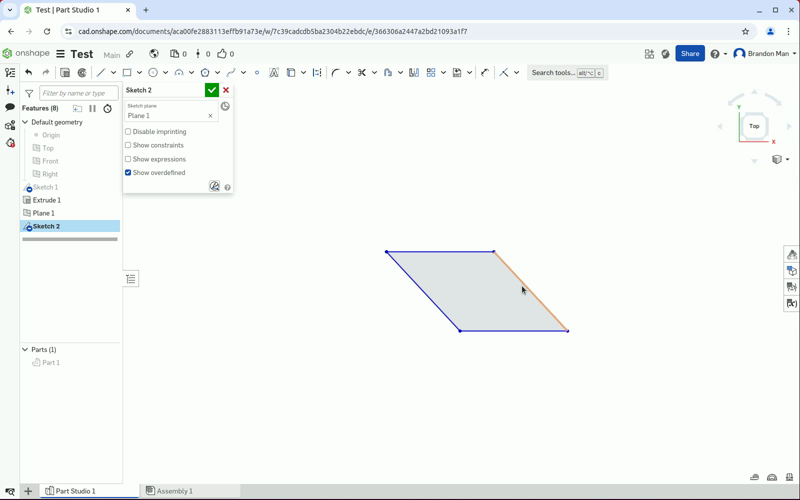
click(522, 285)
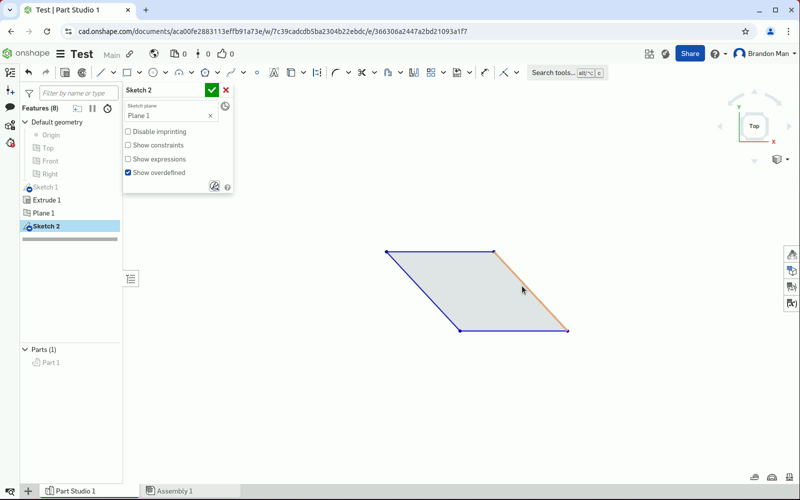
scroll(-6)
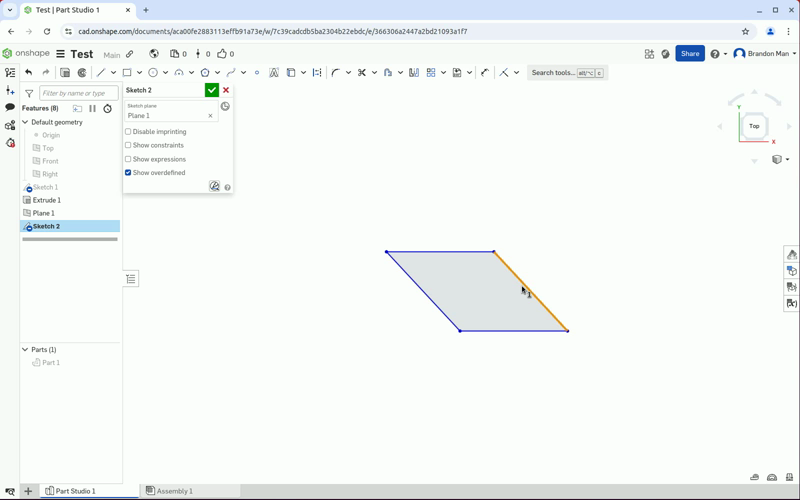
scroll(-6)
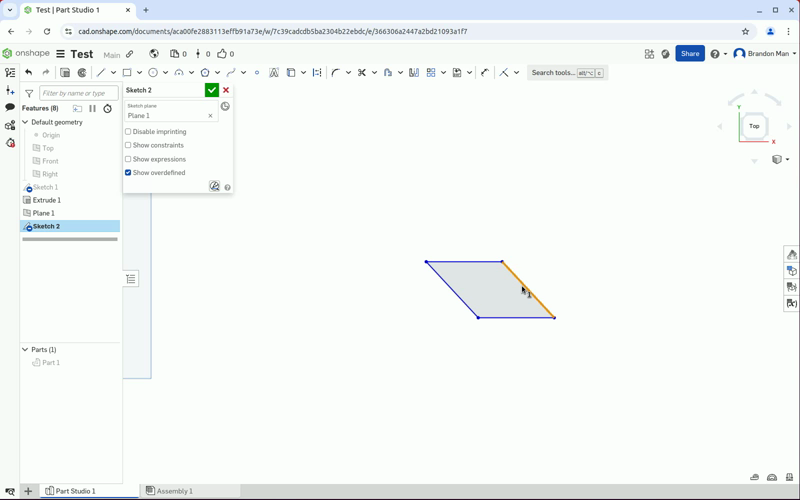
scroll(-6)
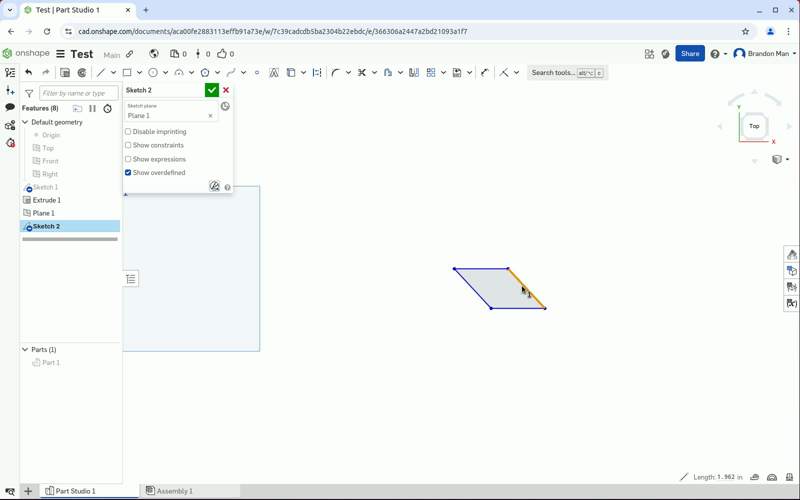
scroll(-6)
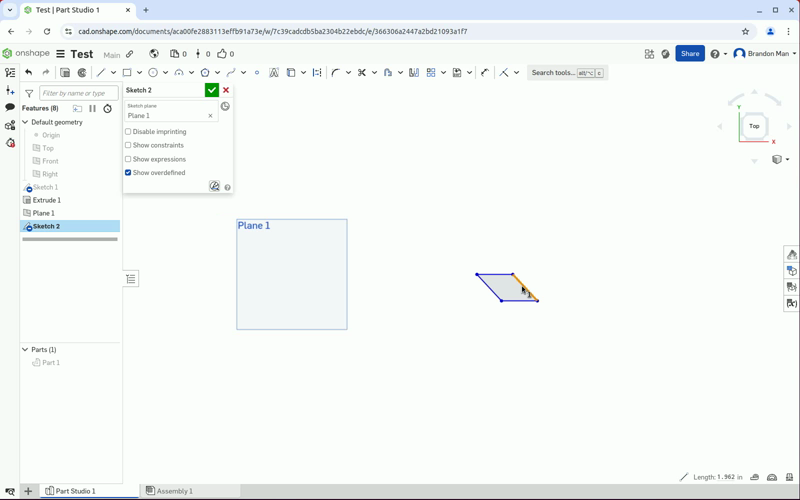
scroll(-6)
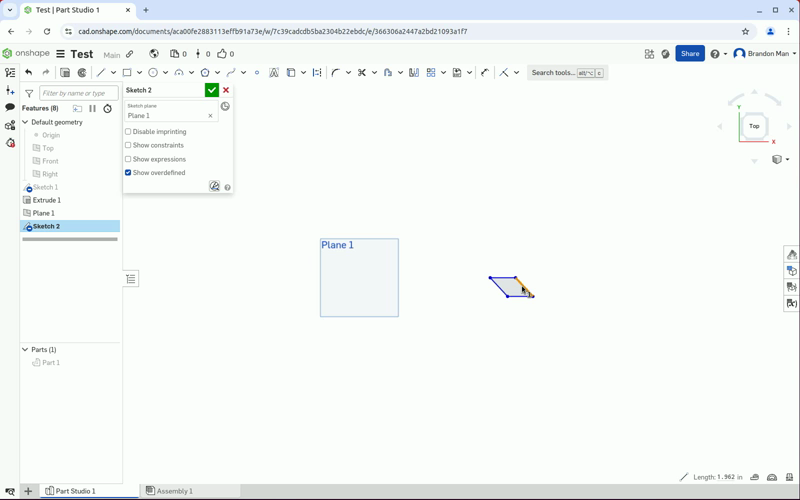
scroll(-6)
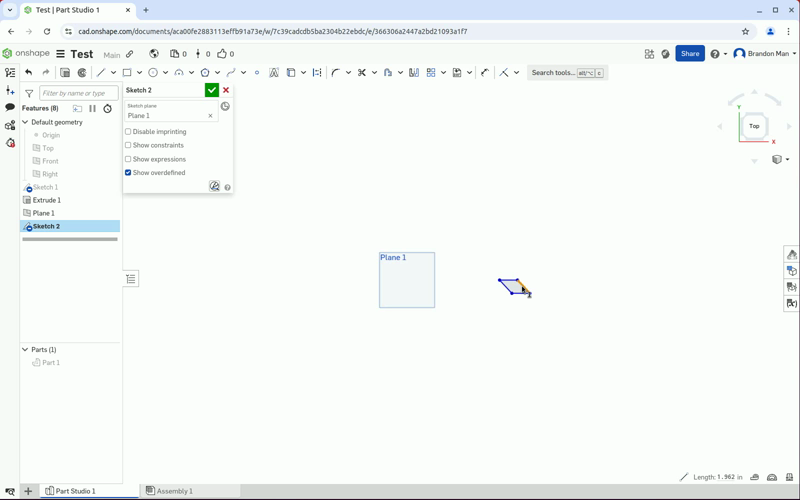
scroll(-6)
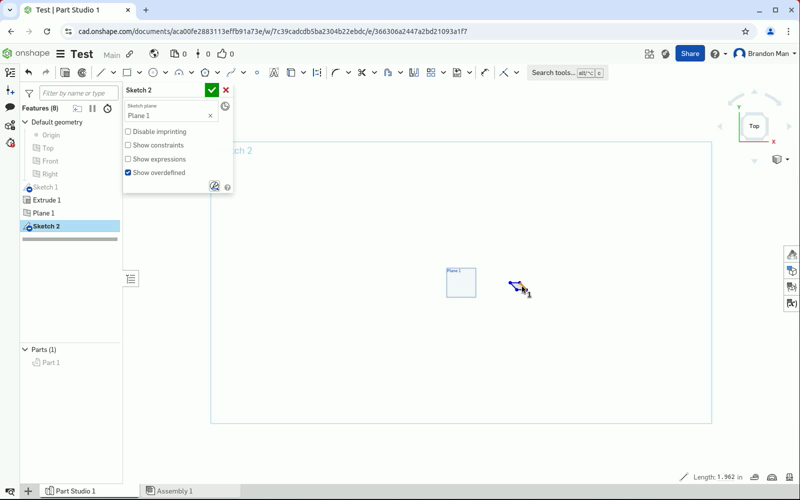
mouse_move(73, 352)
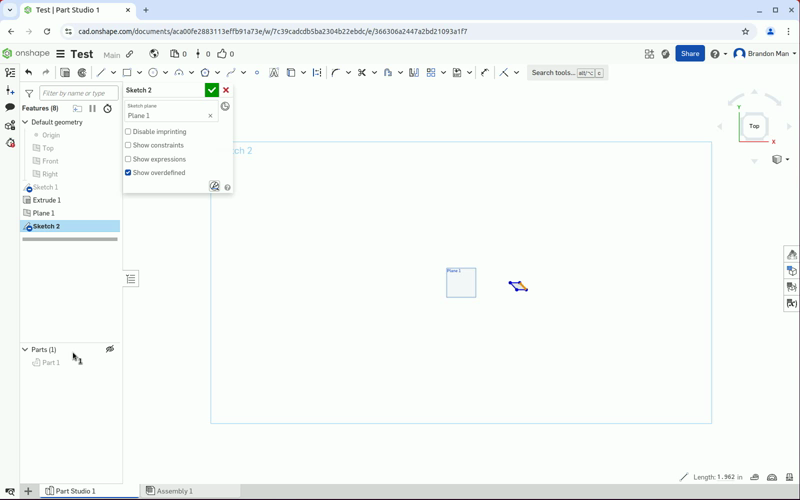
key(shift+y)
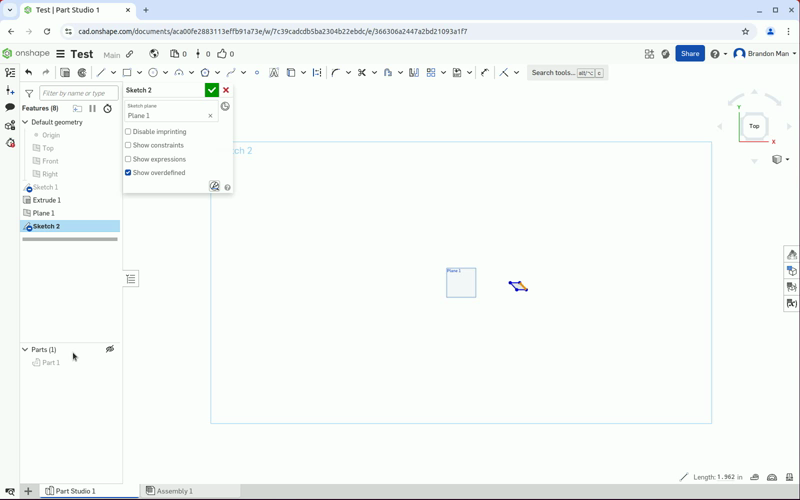
key(shift+e)
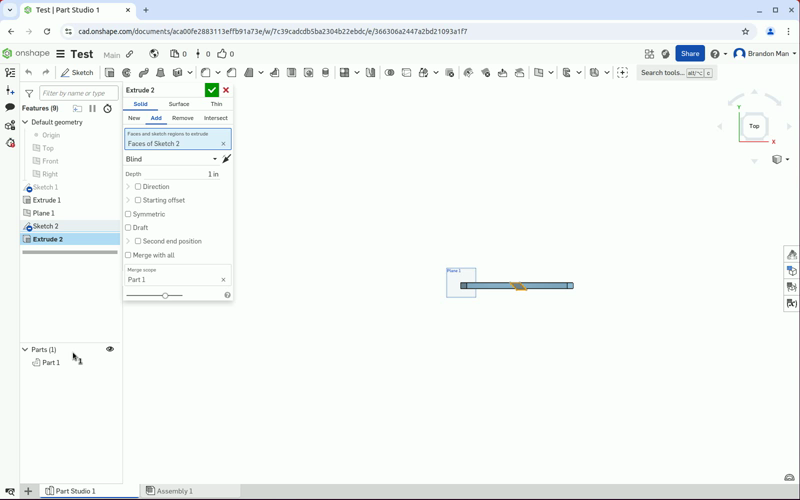
mouse_move(143, 106)
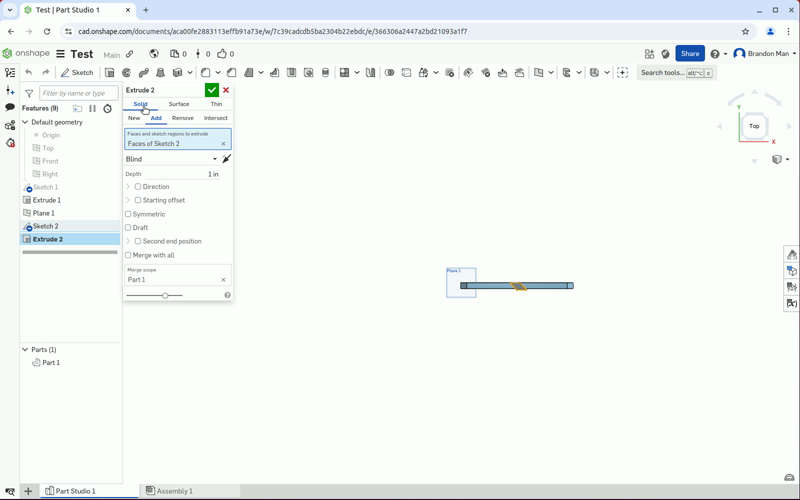
click(143, 106)
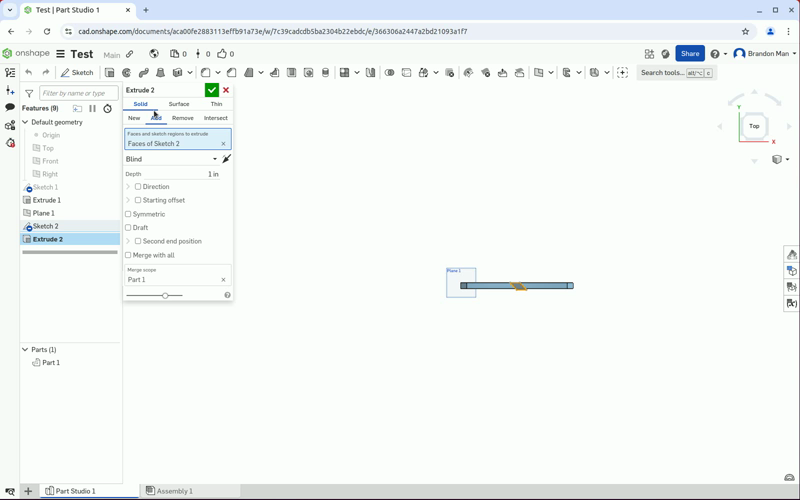
mouse_move(186, 120)
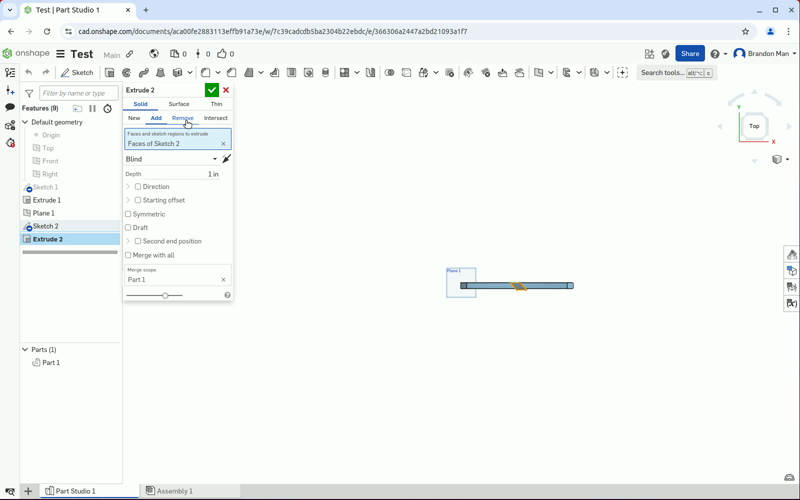
click(186, 120)
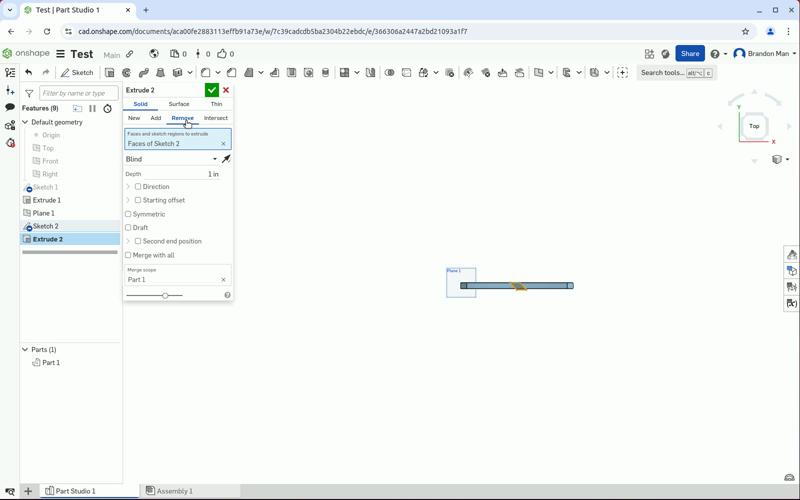
key(tab, 4)
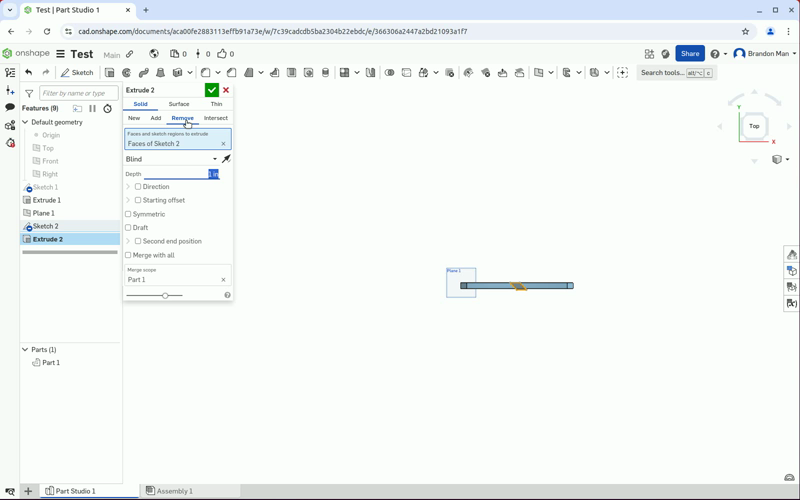
text(0.963)
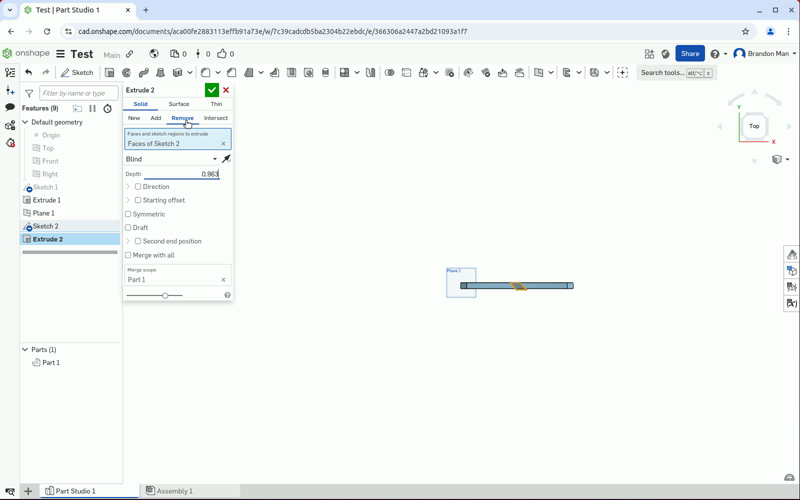
key(tab, 6)
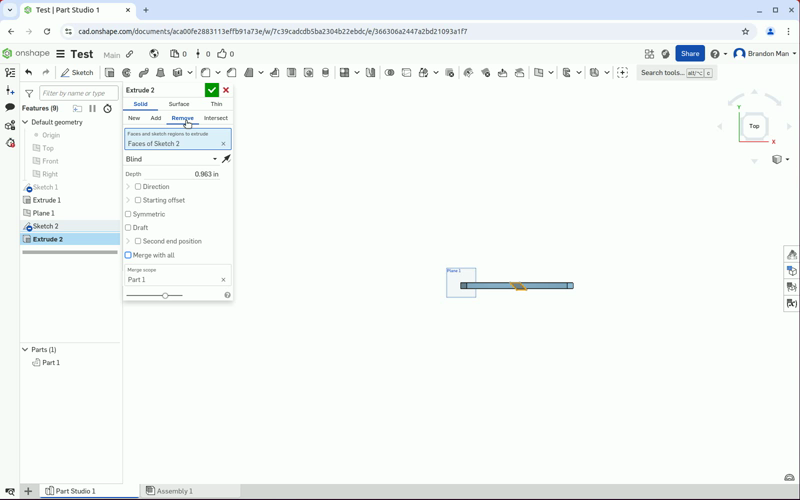
key(space)
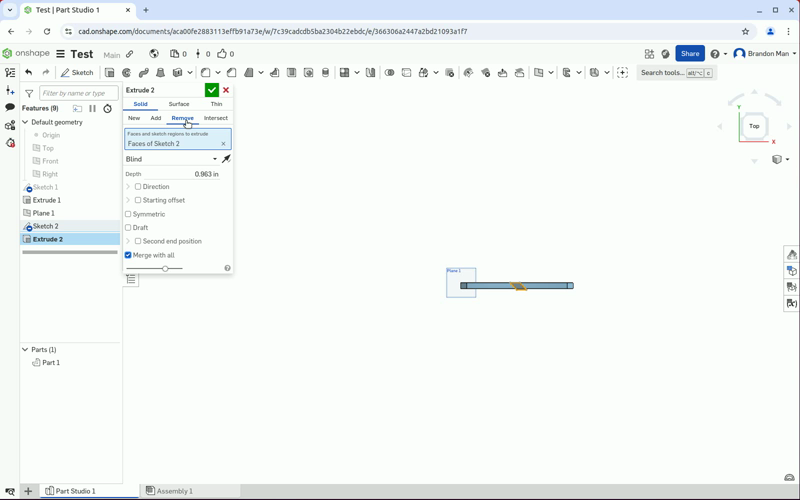
key(enter)
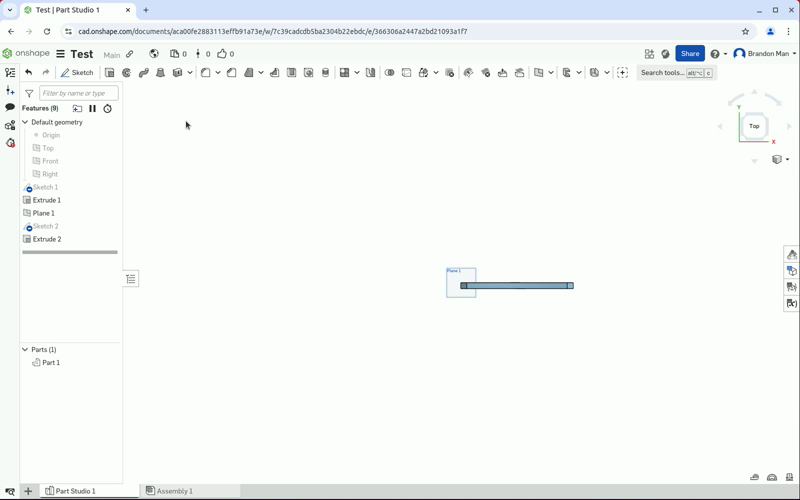
key(shift+h)
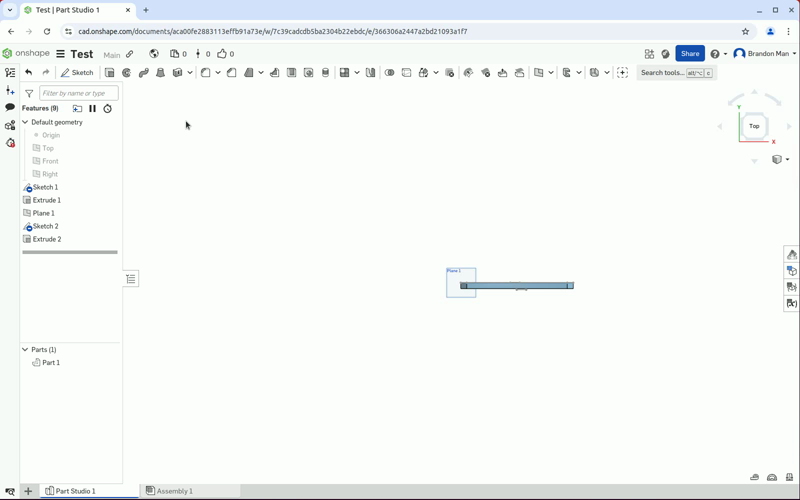
key(shift+h)
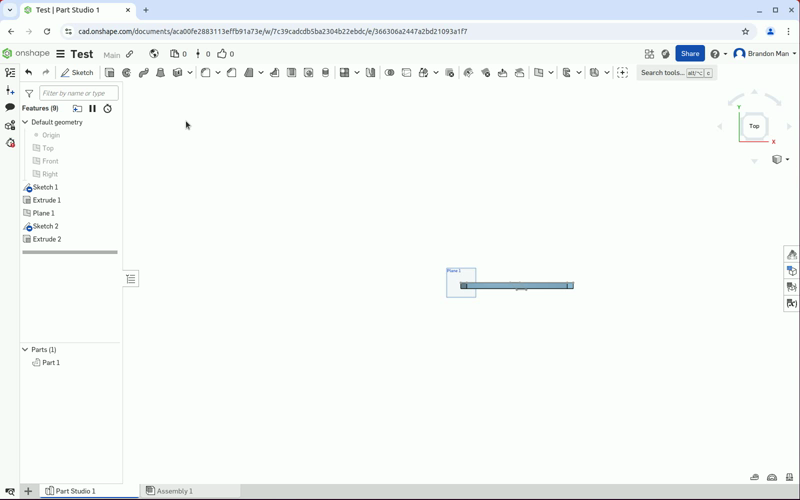
key(shift+7)
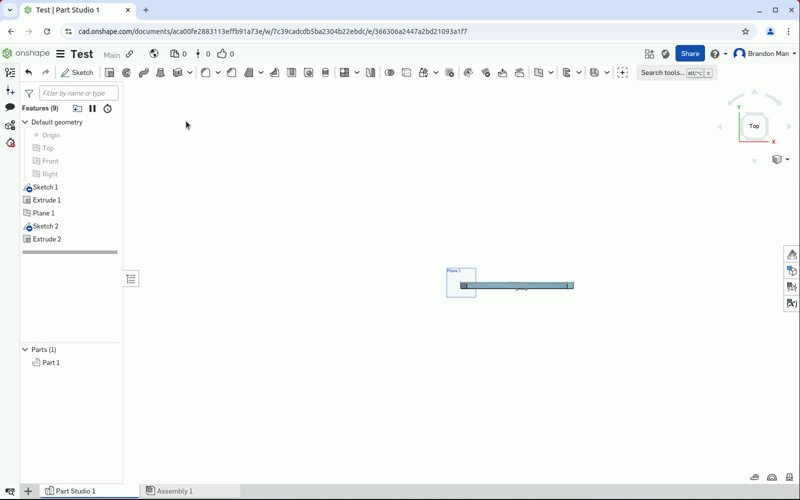
key(up, 3)
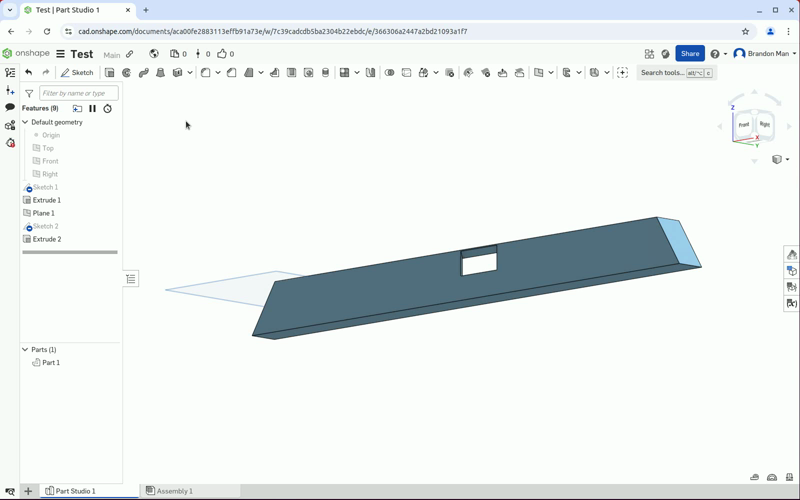
key(left, 3)
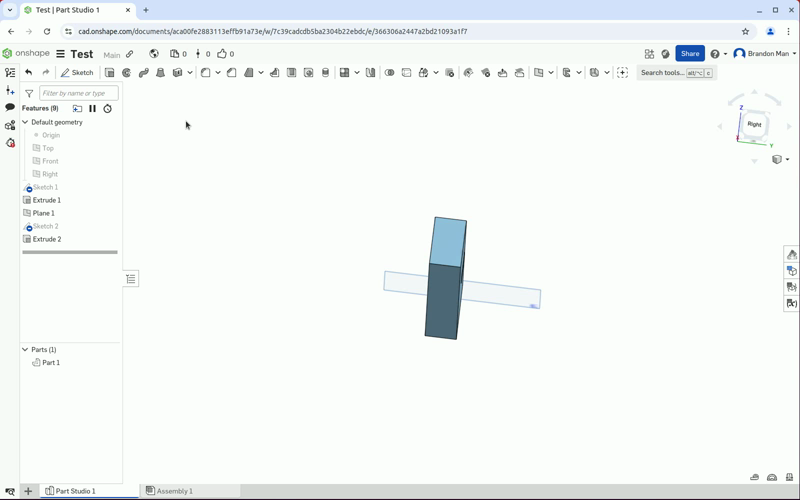
key(right, 3)
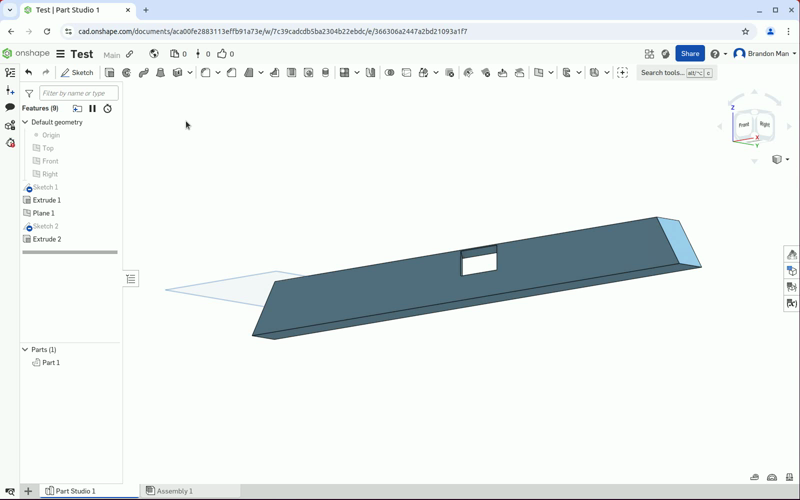
key(down, 3)
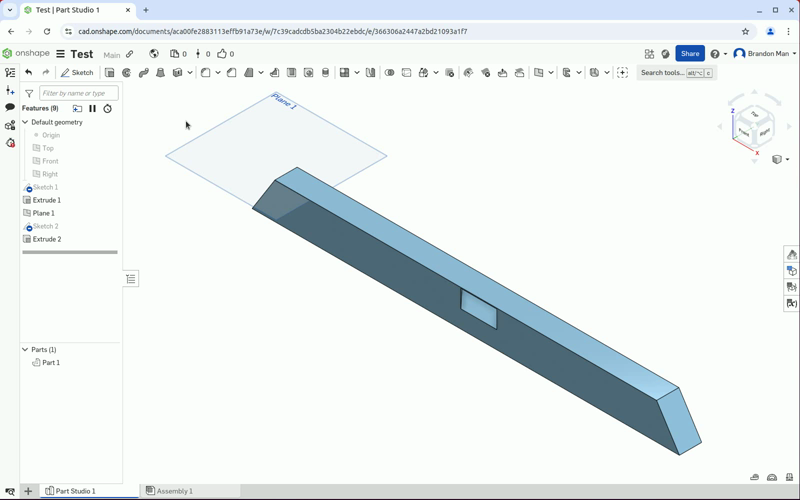
mouse_move(73, 189)
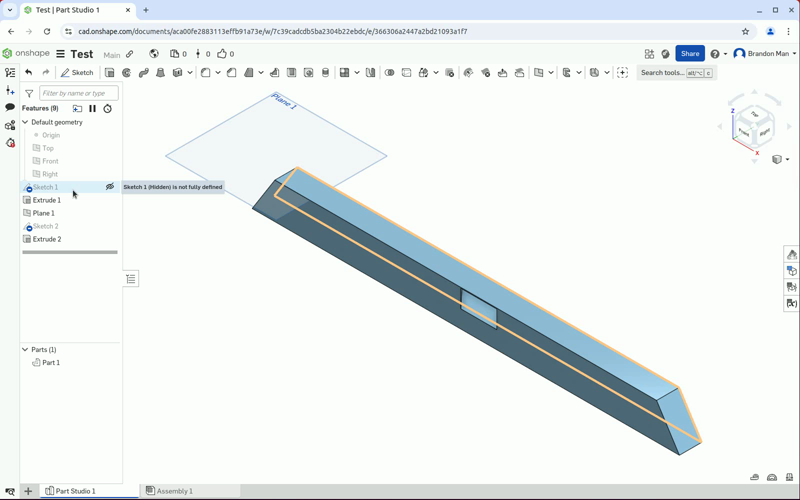
click(73, 189)